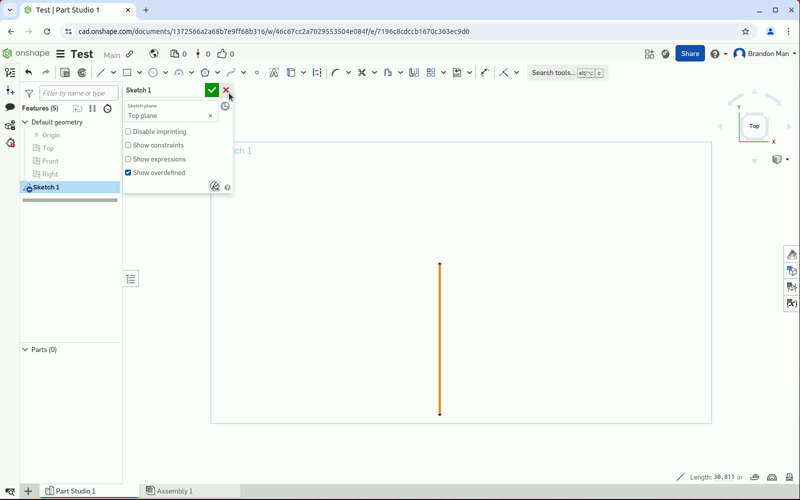
key(shift+h)
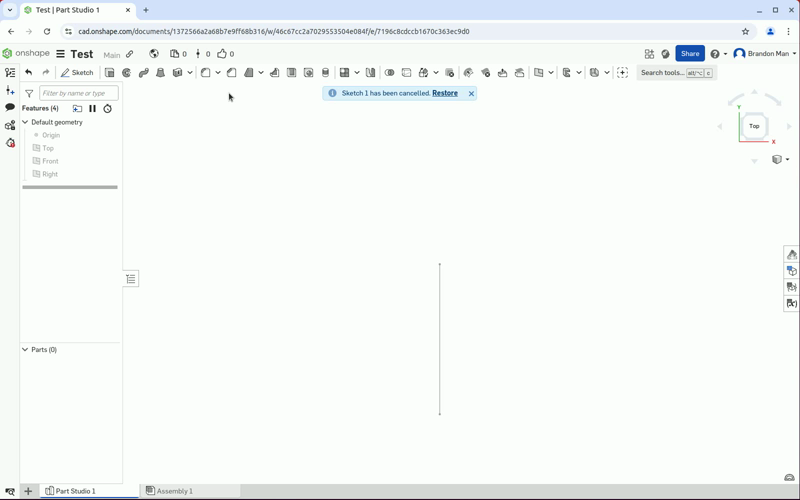
mouse_move(73, 352)
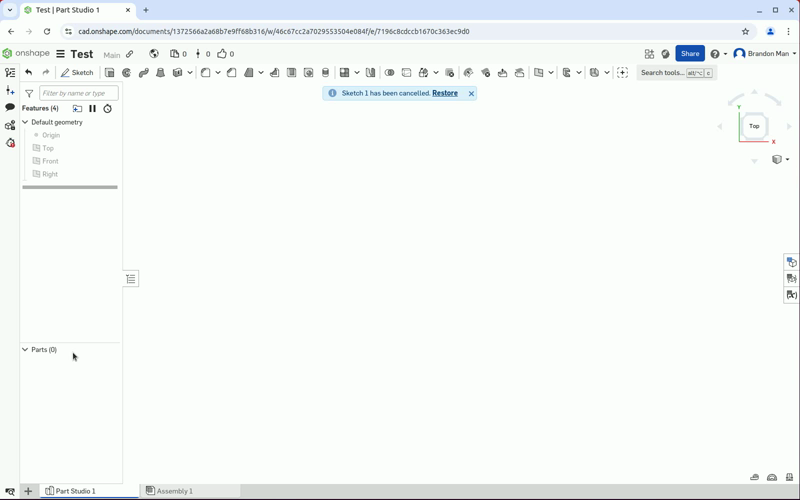
key(y)
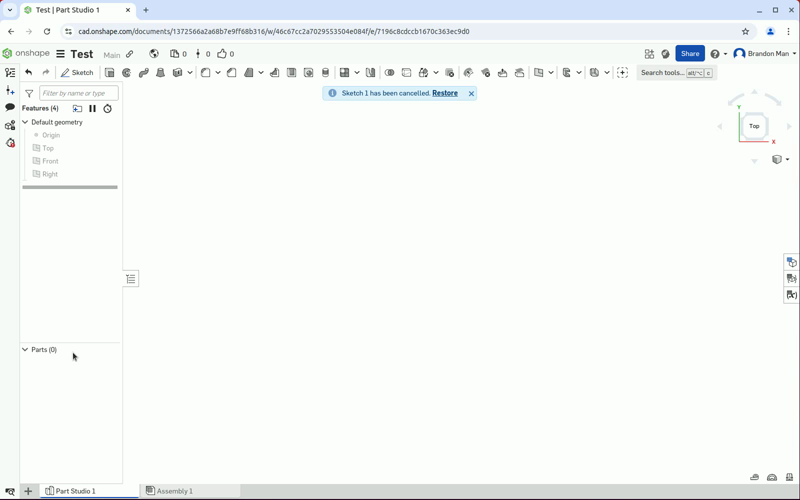
key(shift+p)
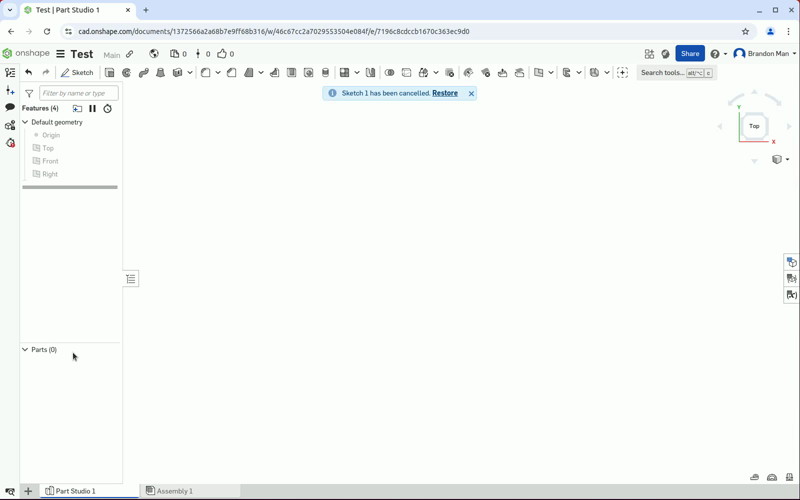
key(space)
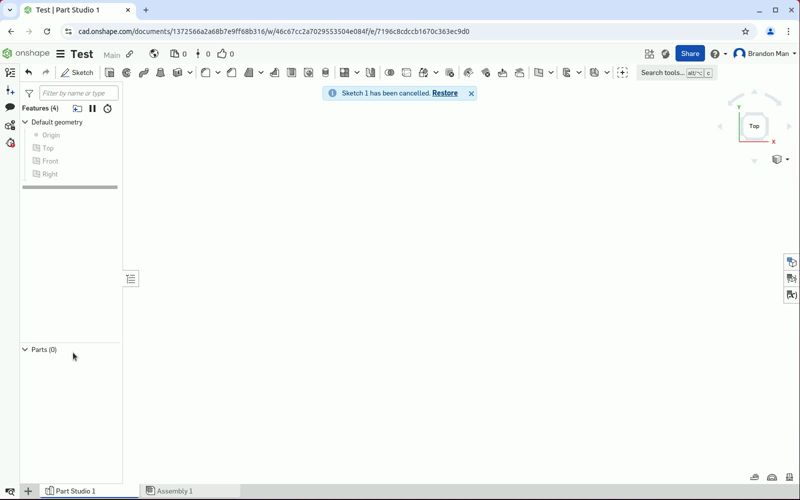
key_down(shift)
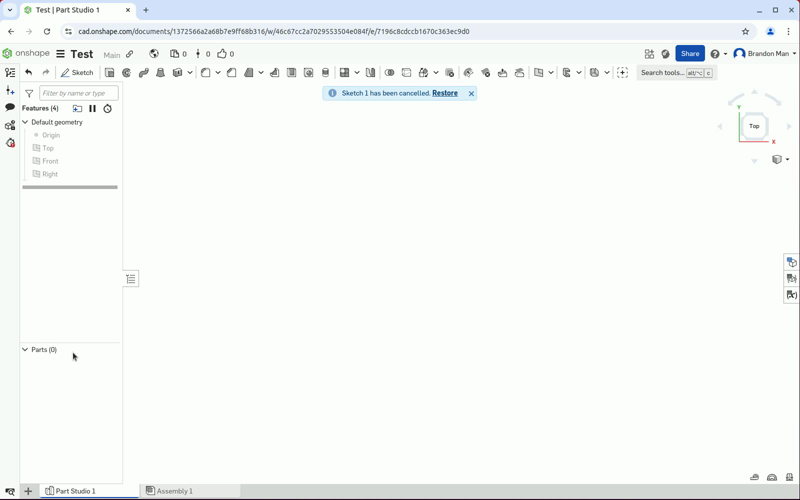
key(up)
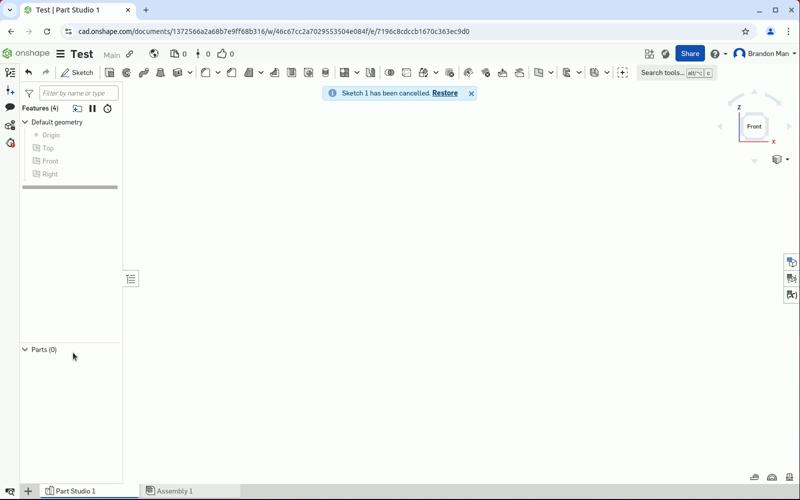
key_up(shift)
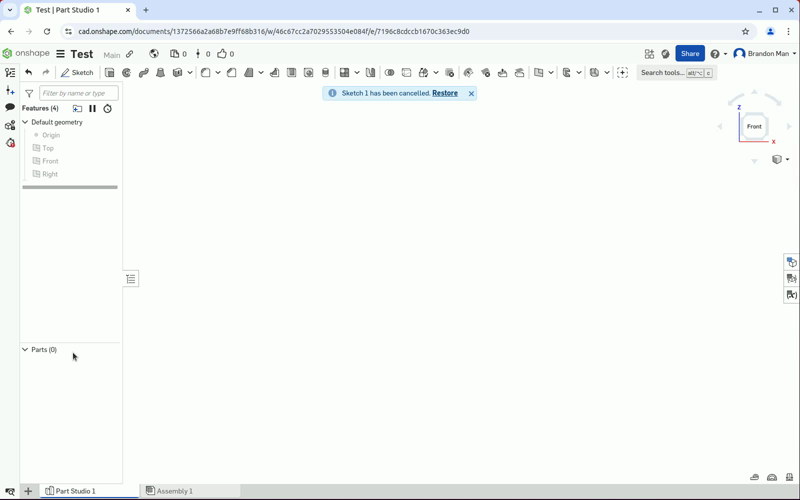
mouse_move(73, 352)
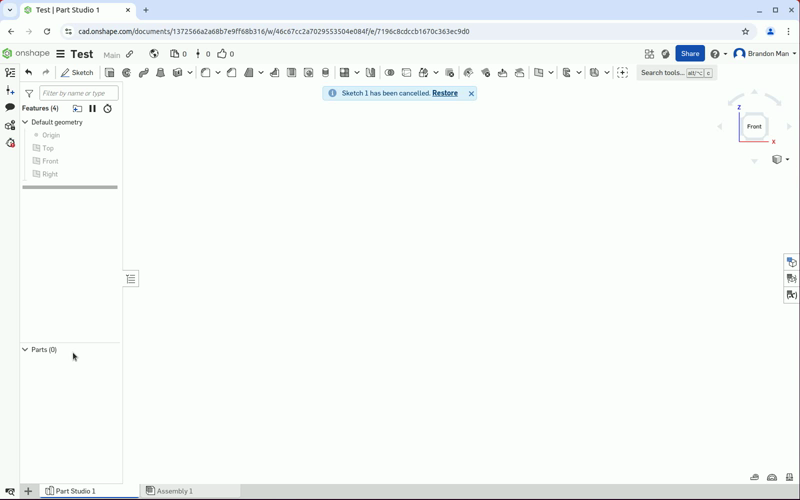
key(shift+y)
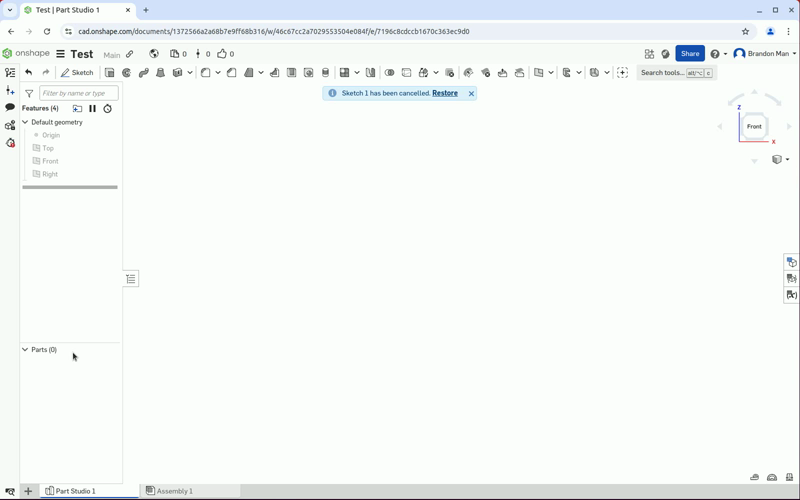
key(shift+s)
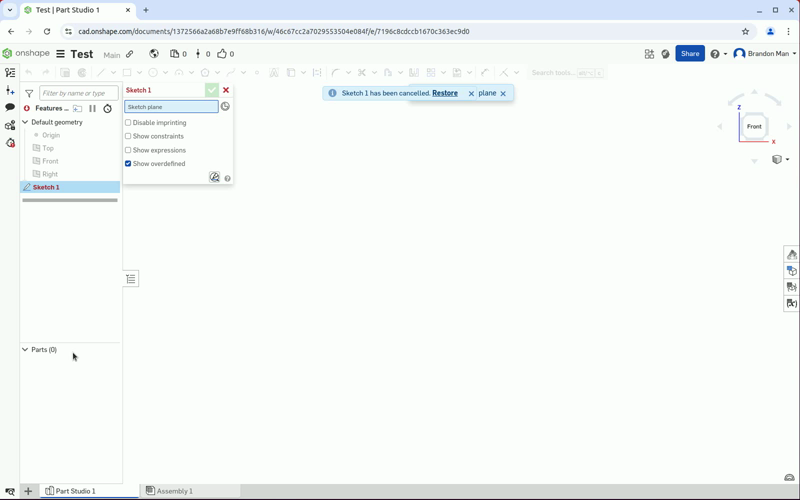
mouse_move(73, 163)
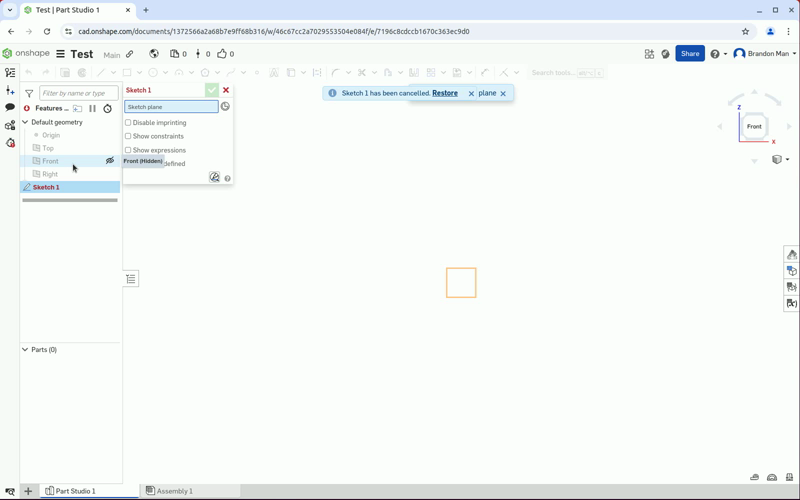
click(73, 163)
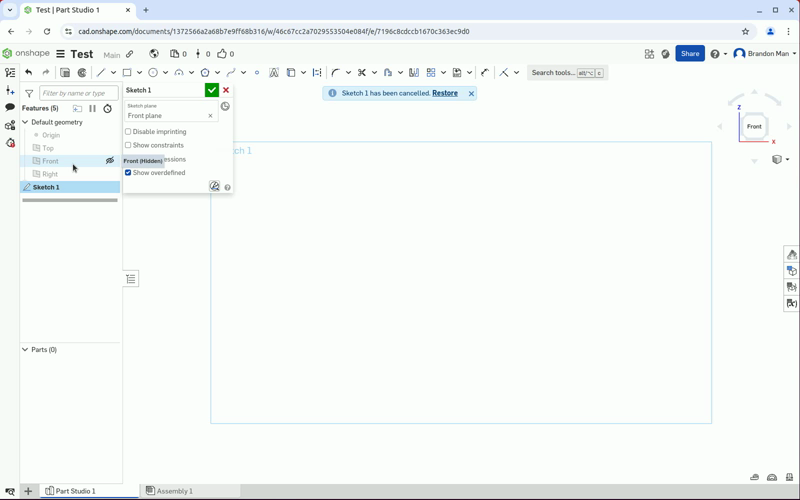
mouse_move(73, 352)
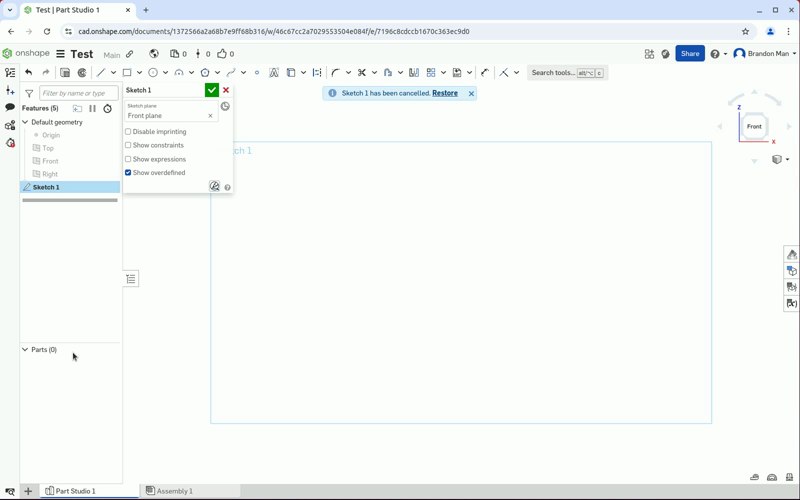
key(y)
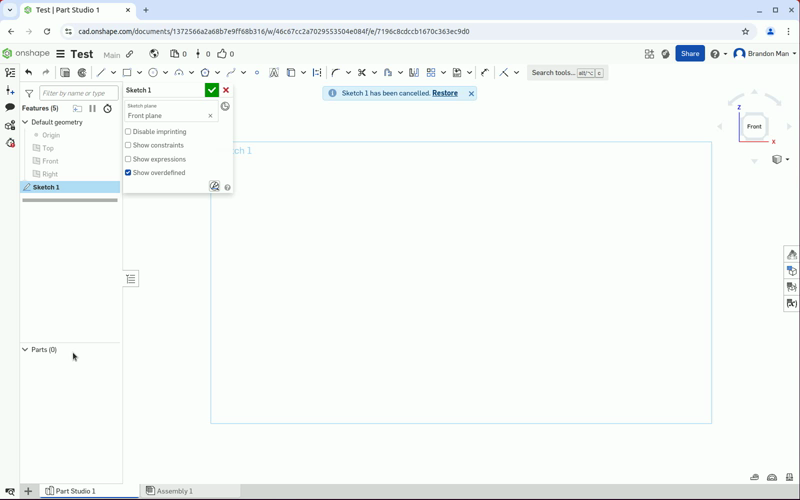
key(c)
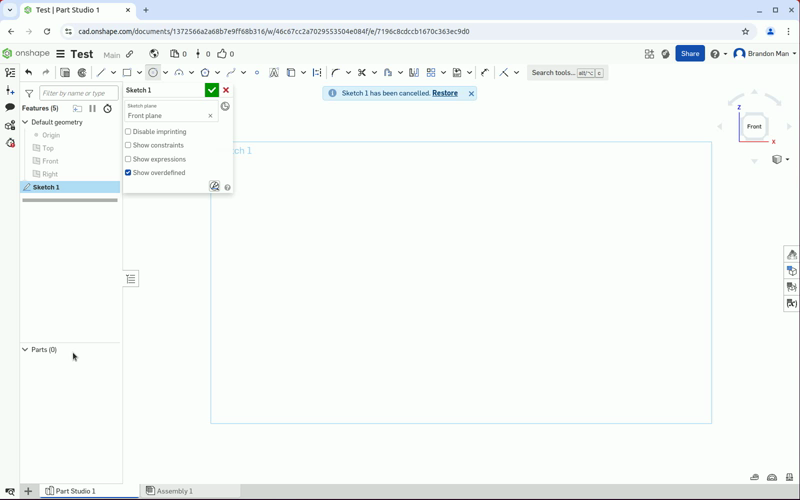
key_down(shift)
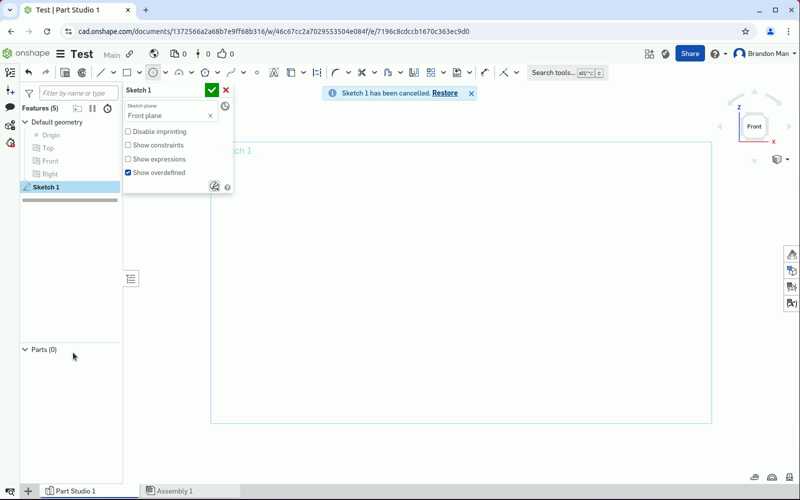
mouse_move(461, 282)
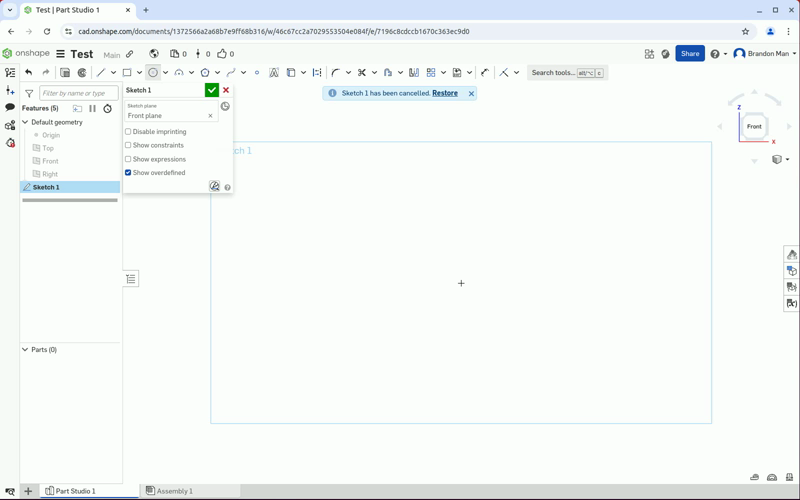
click(461, 282)
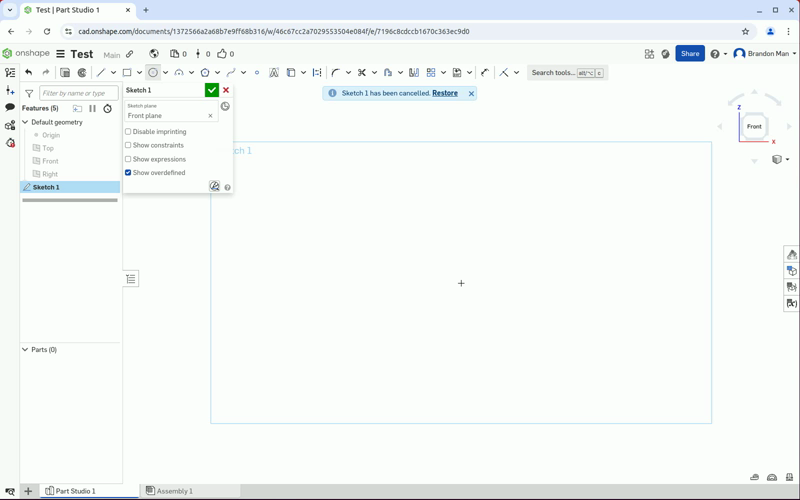
key_up(shift)
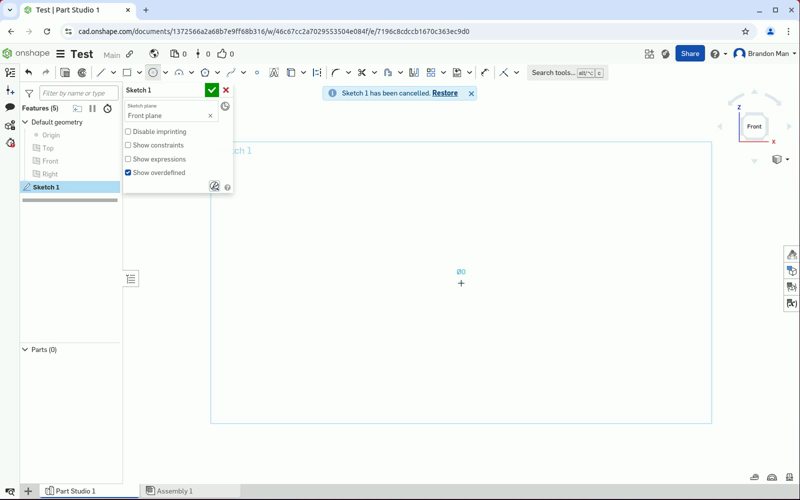
mouse_move(494, 282)
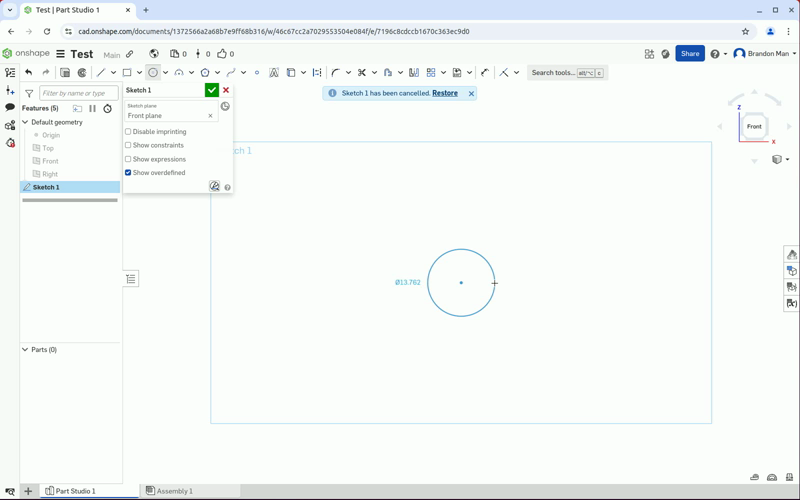
click(494, 282)
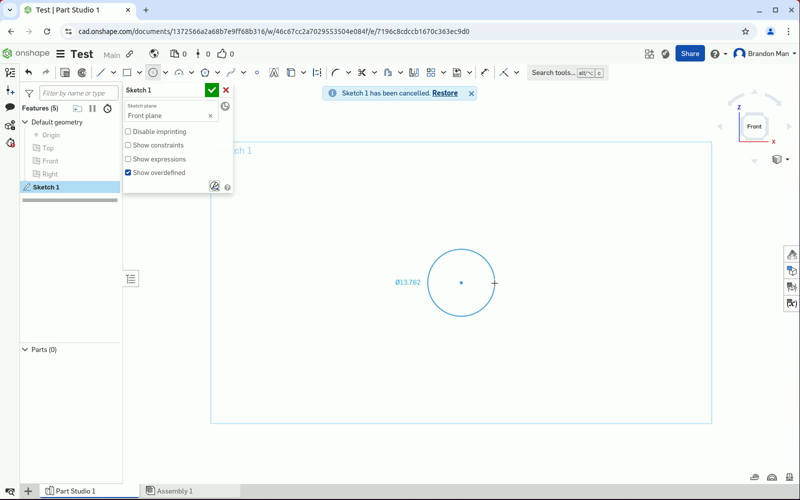
key(esc)
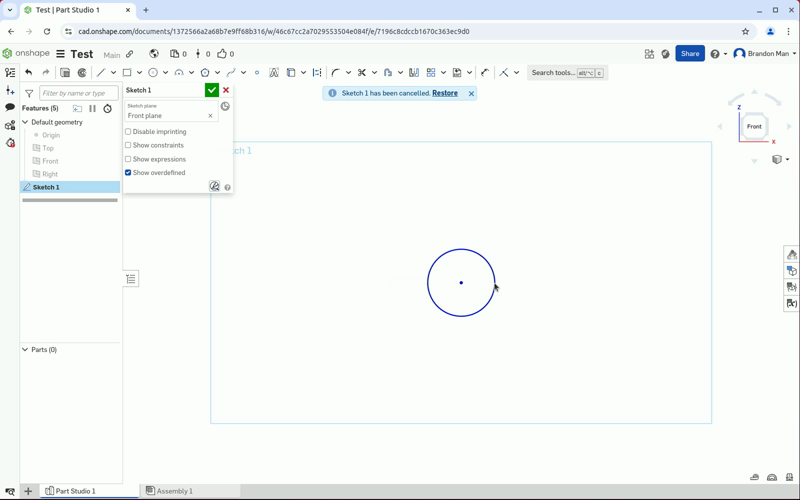
mouse_move(452, 300)
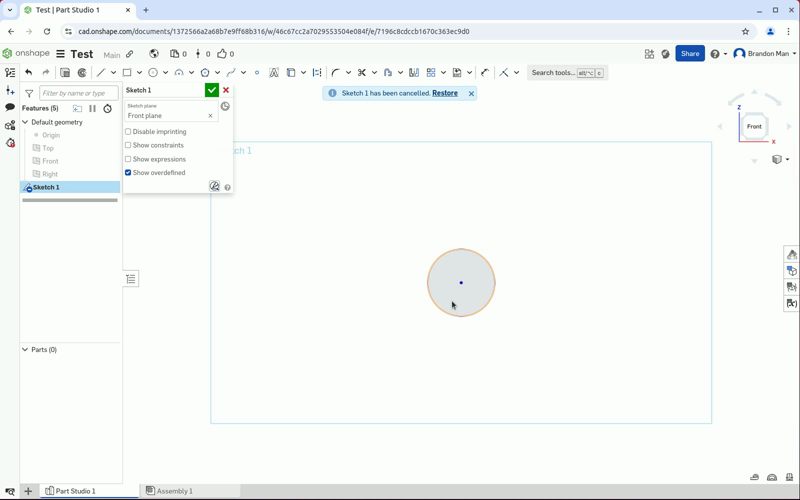
click(452, 300)
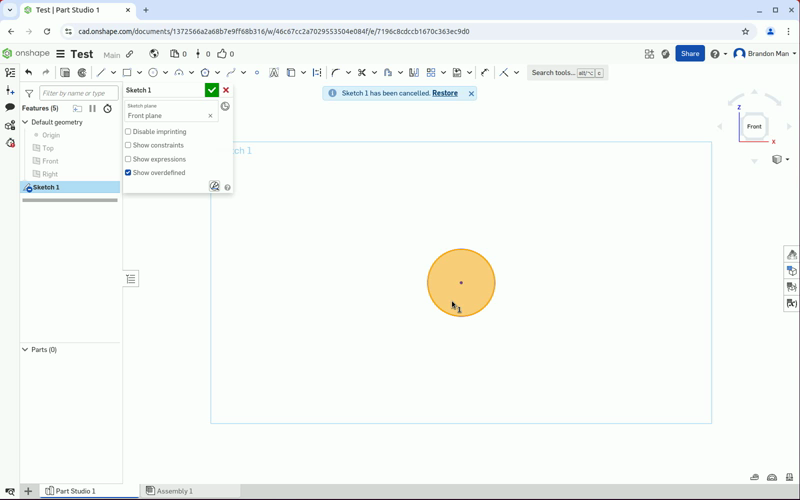
mouse_move(73, 352)
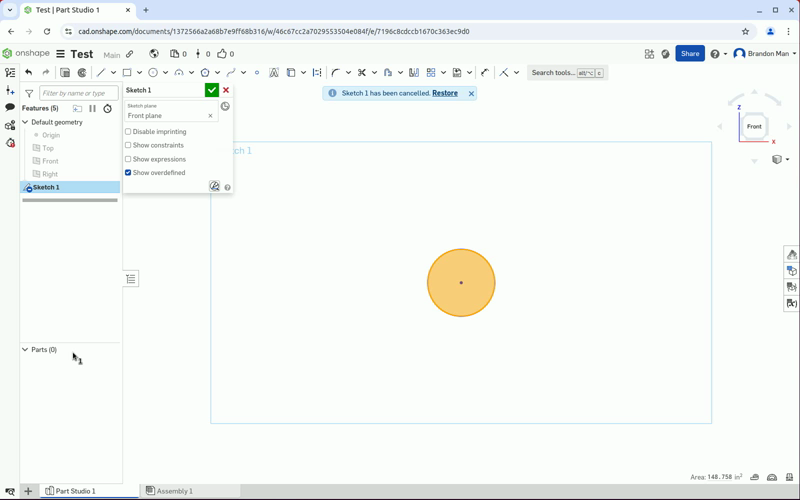
key(shift+y)
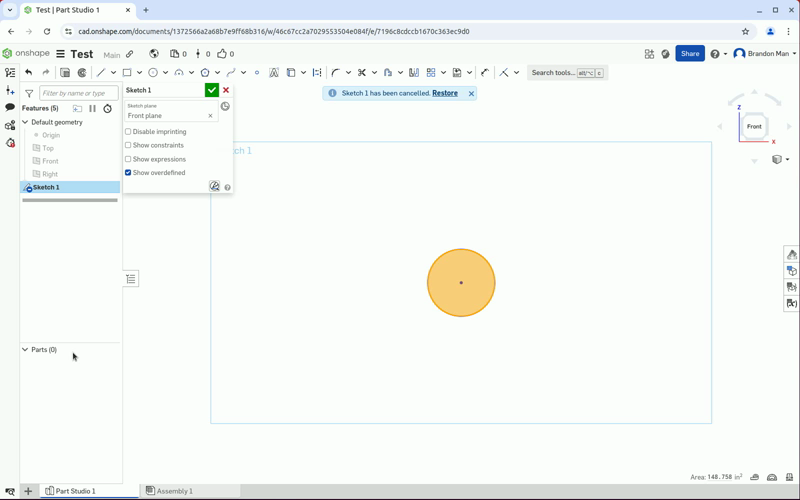
key(shift+e)
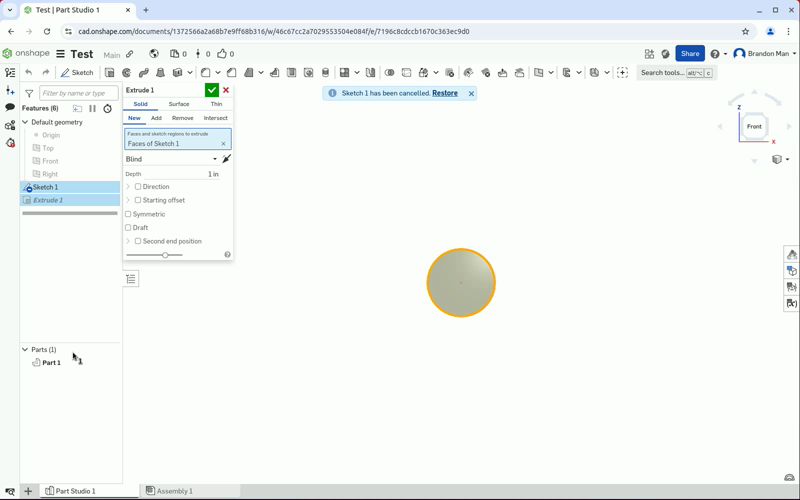
mouse_move(143, 106)
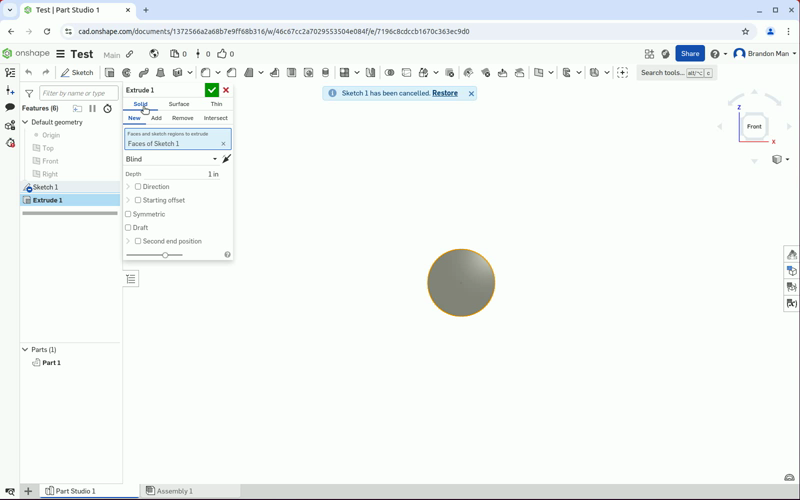
click(143, 106)
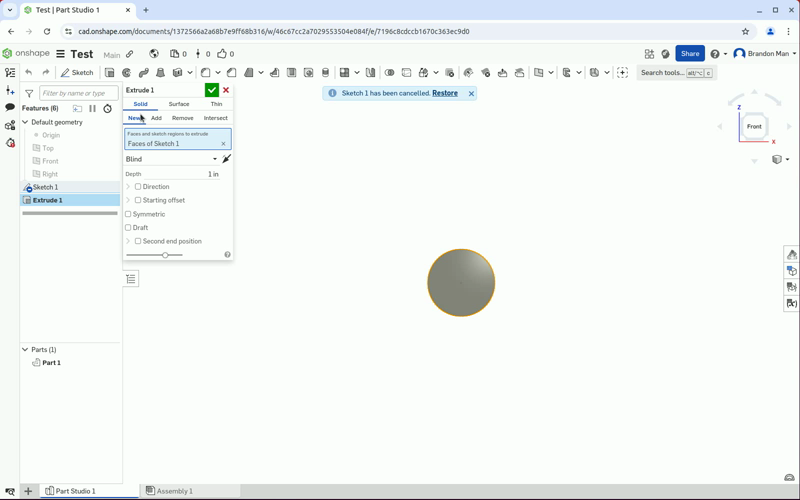
mouse_move(137, 120)
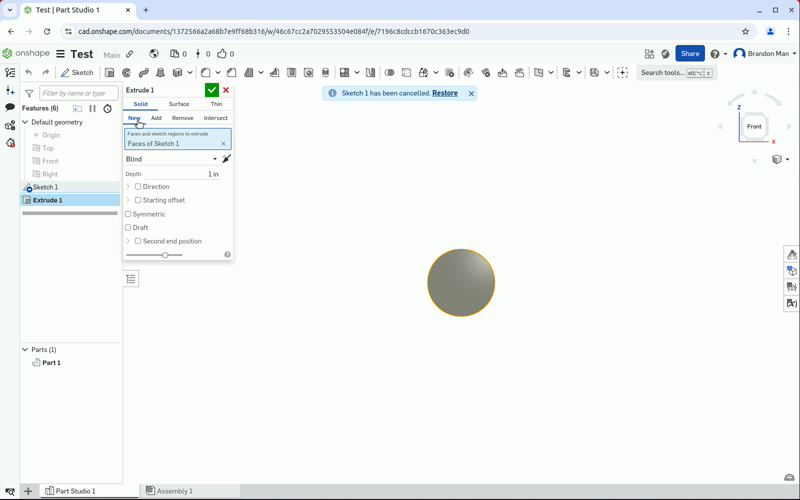
click(137, 120)
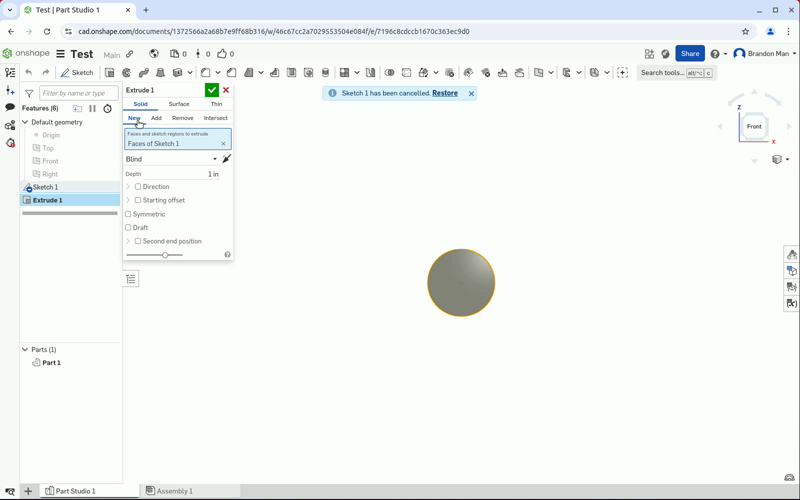
key(tab, 4)
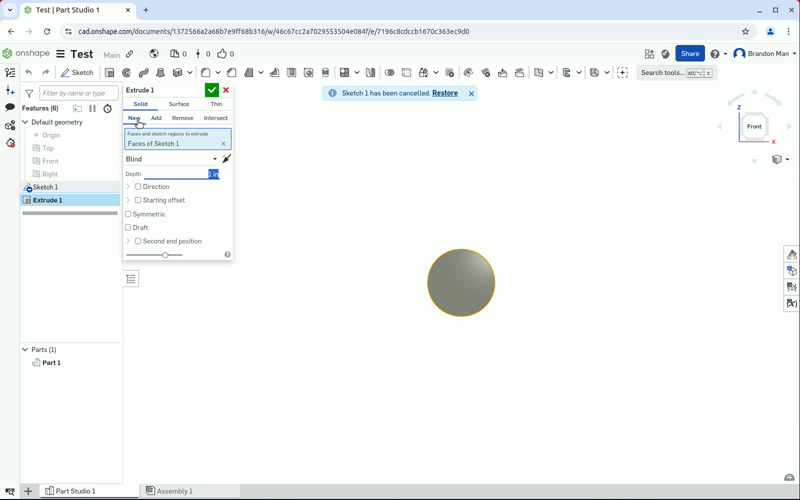
text(7.703)
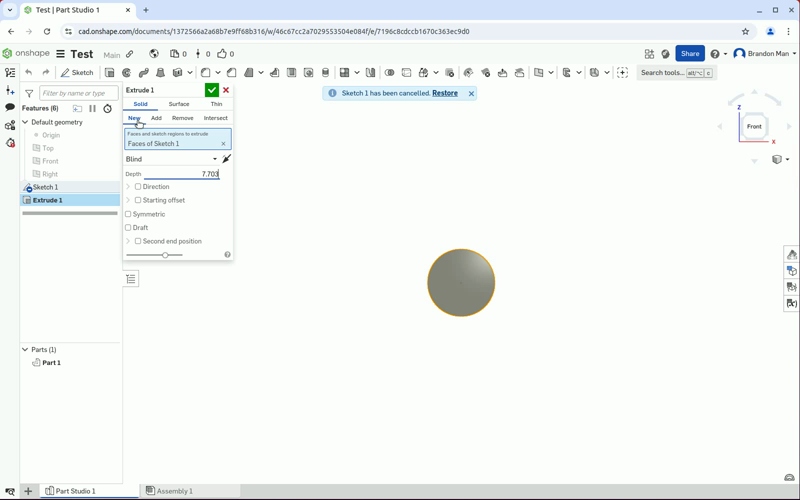
key(enter)
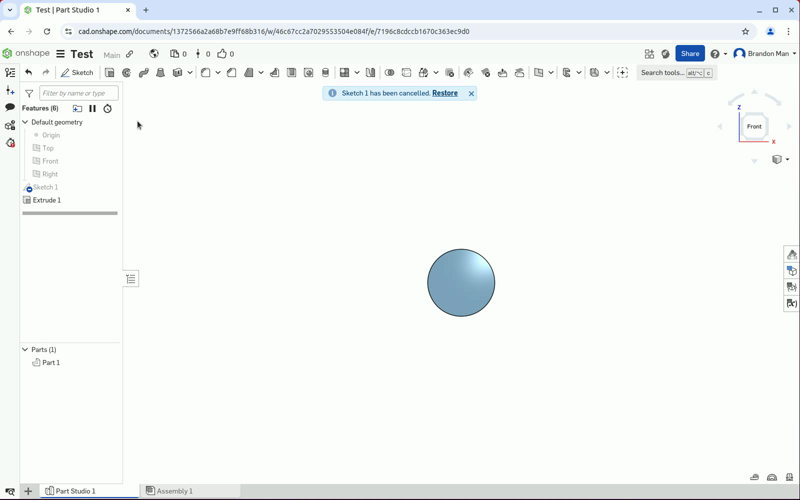
key(shift+h)
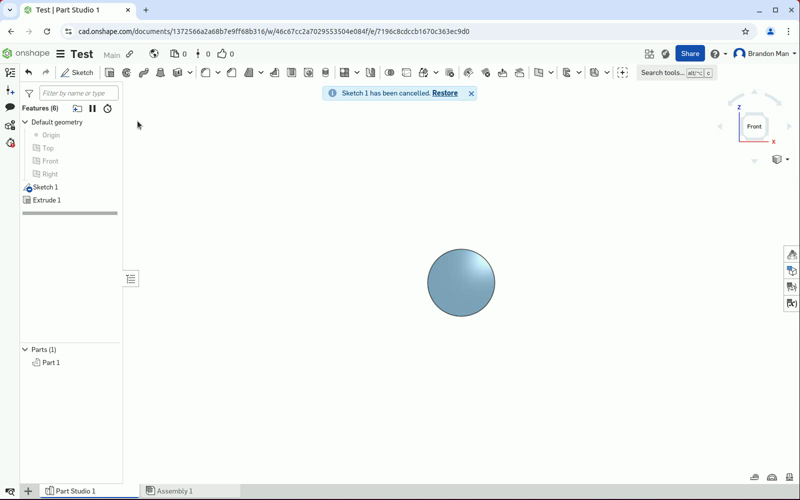
key(shift+h)
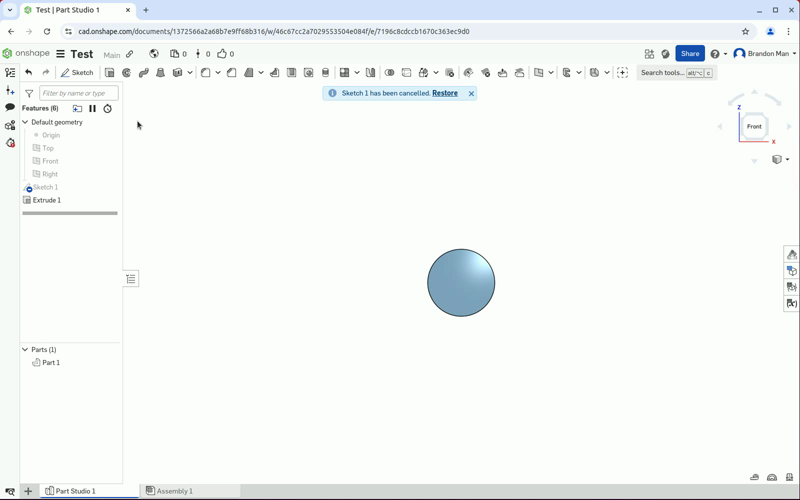
mouse_move(73, 189)
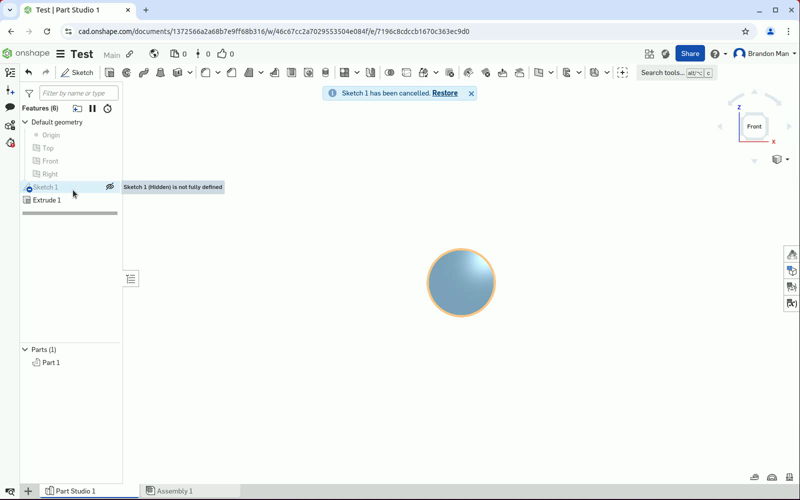
click(73, 189)
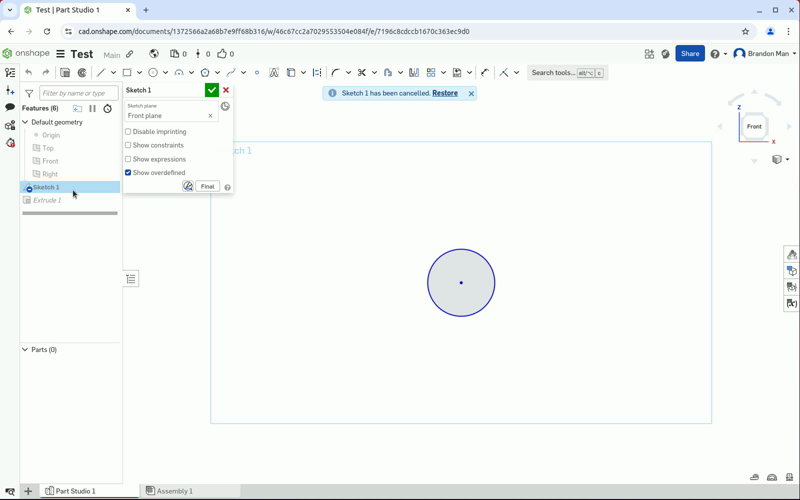
mouse_move(229, 92)
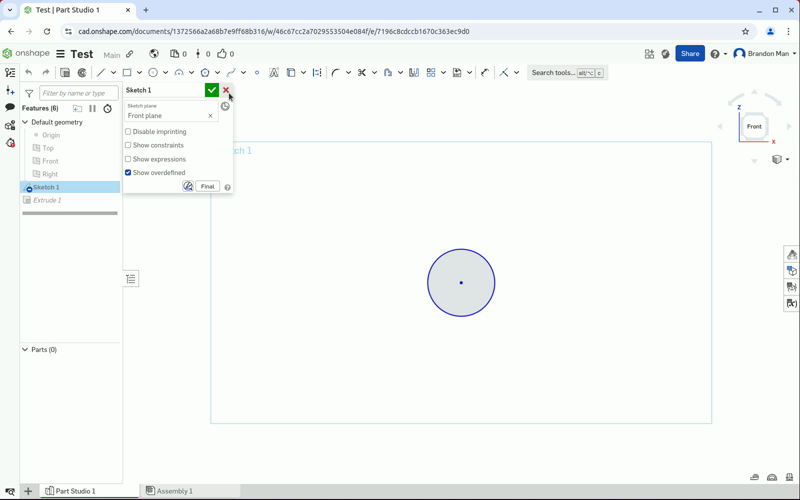
click(229, 92)
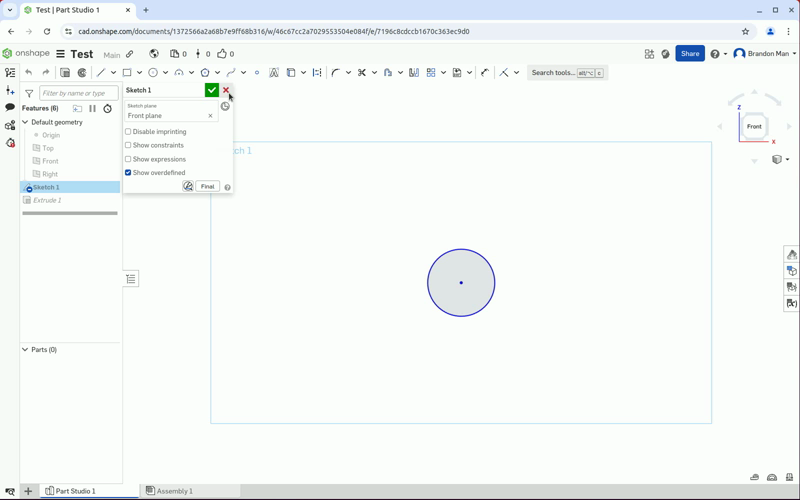
key(shift+s)
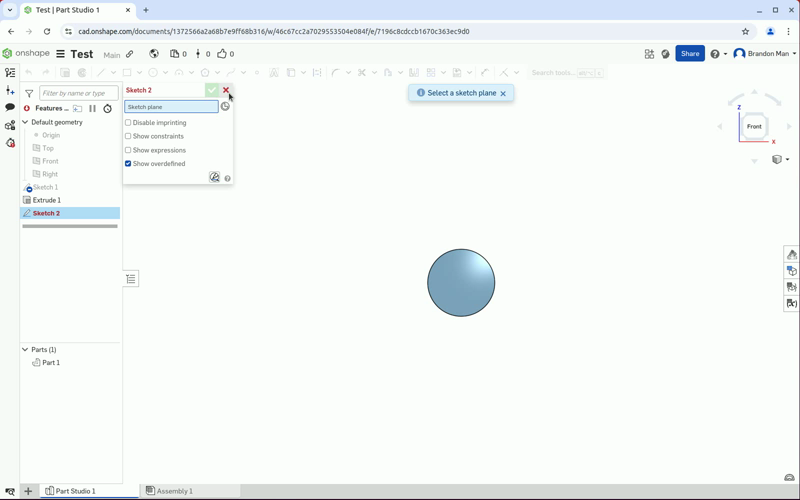
mouse_move(73, 163)
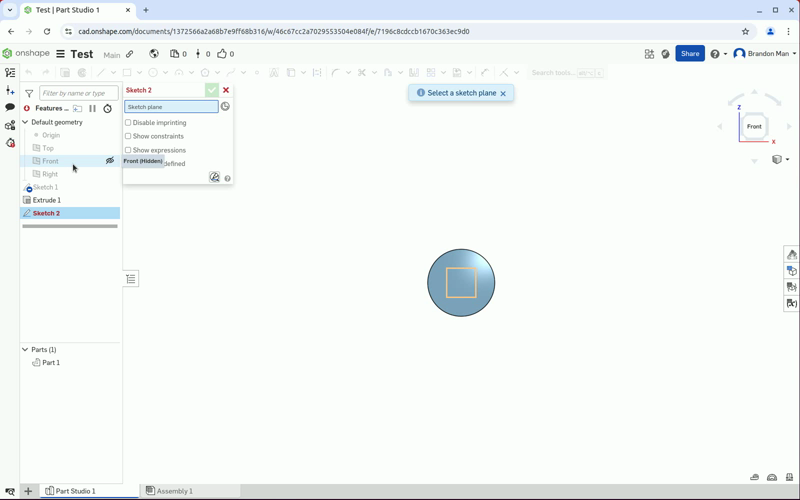
click(73, 163)
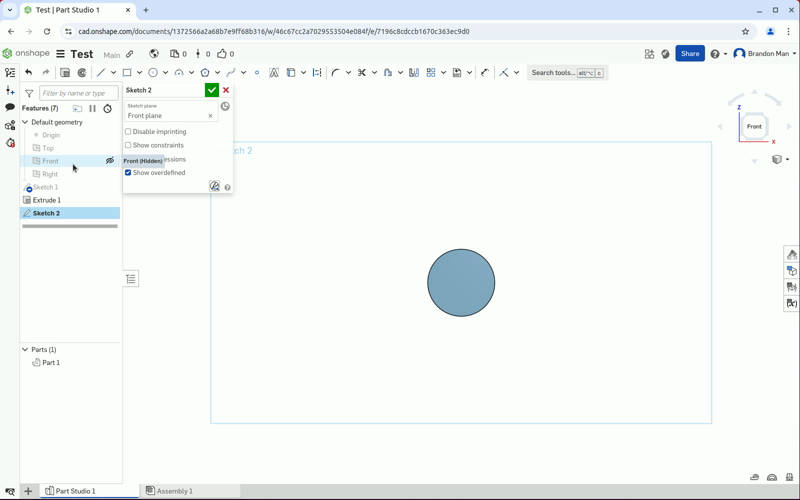
mouse_move(73, 352)
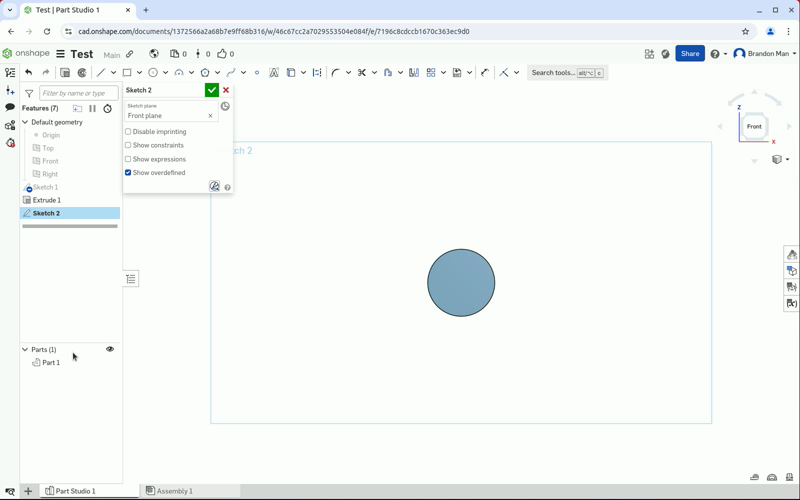
key(y)
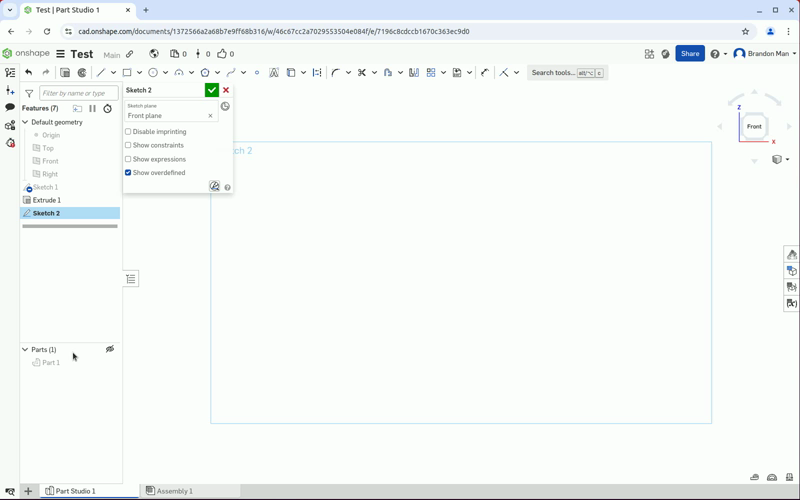
key(c)
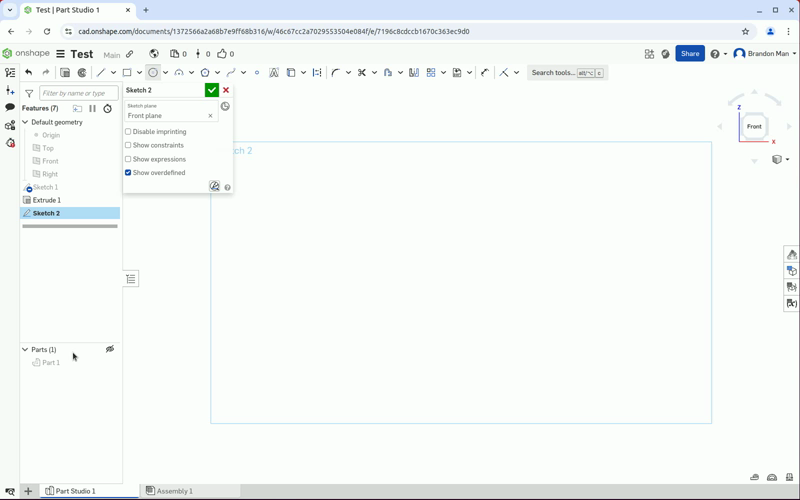
key_down(shift)
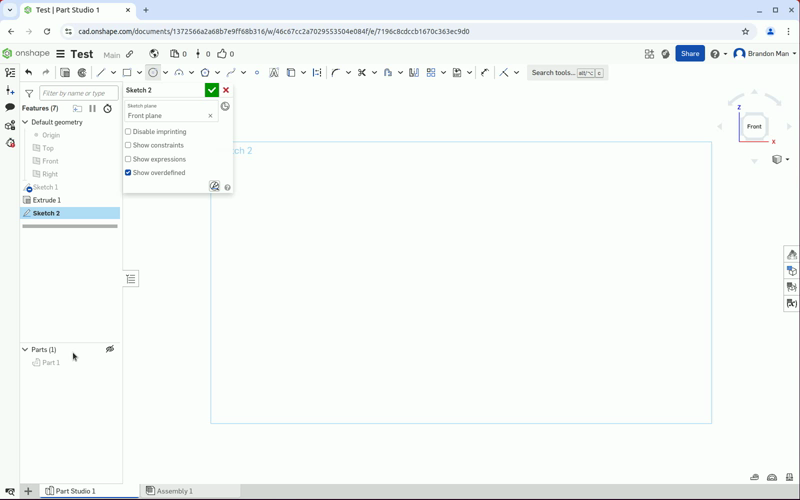
mouse_move(395, 204)
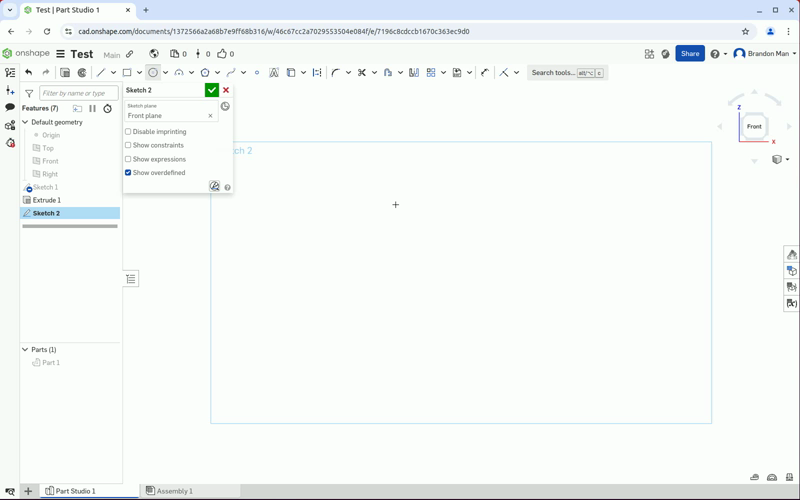
click(395, 204)
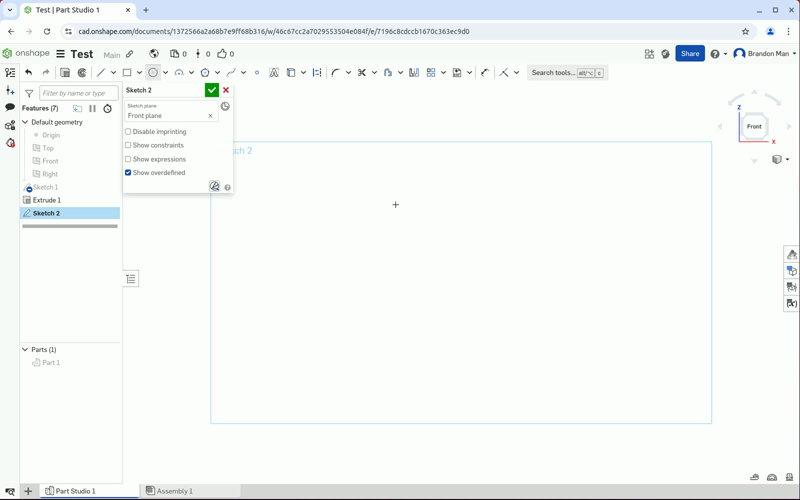
key_up(shift)
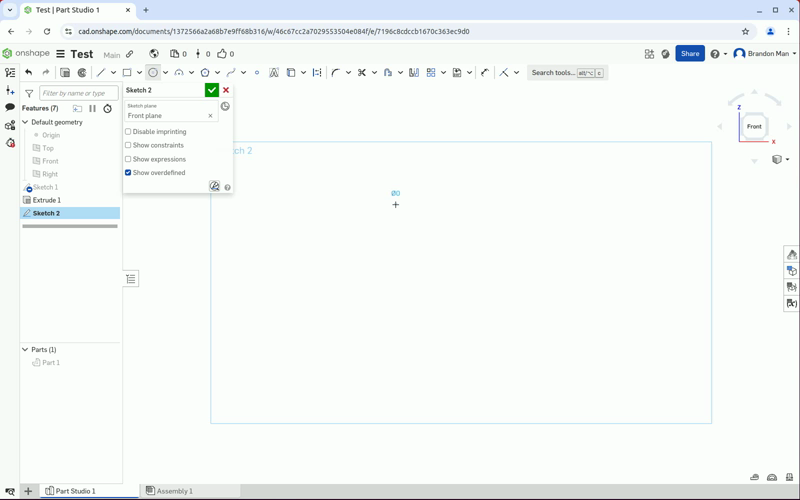
mouse_move(430, 204)
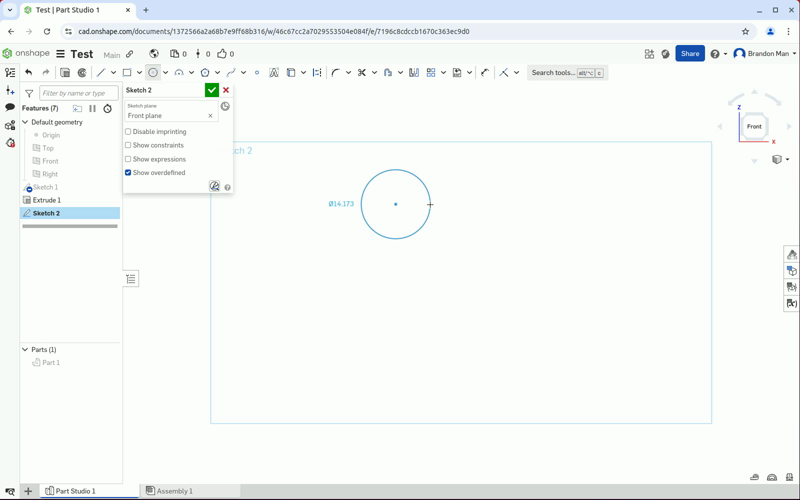
click(430, 204)
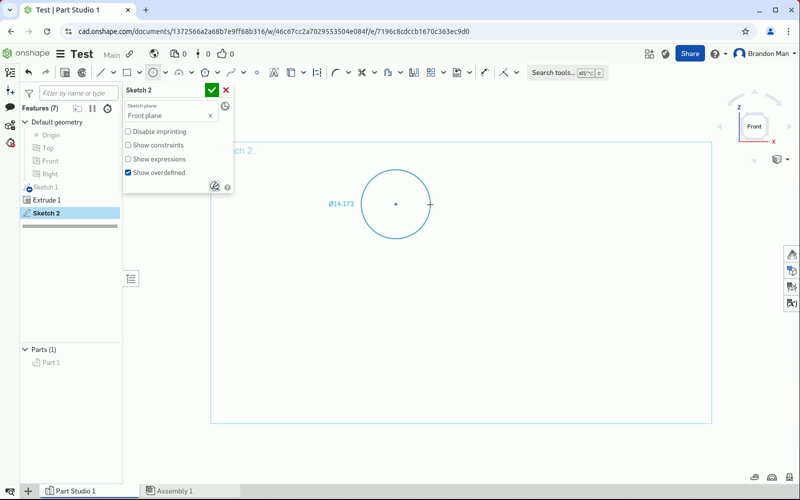
key(esc)
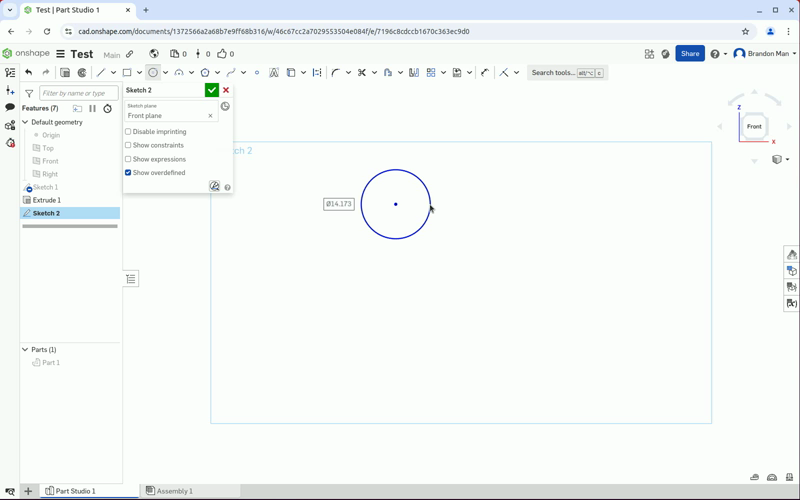
mouse_move(394, 181)
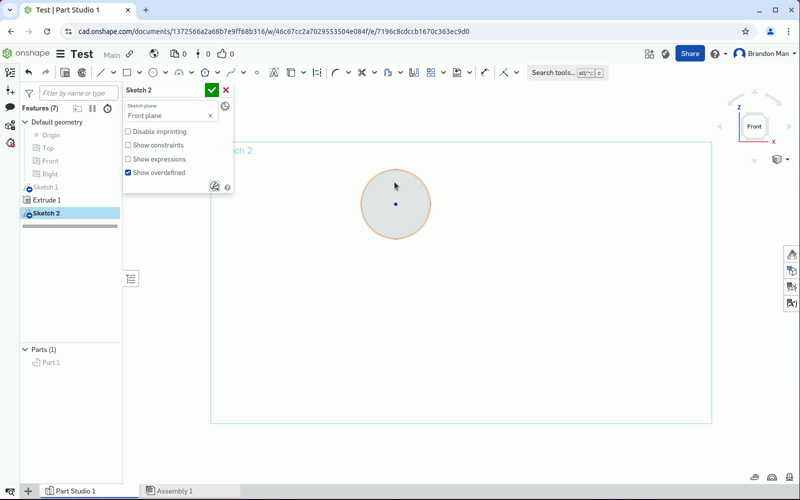
click(394, 181)
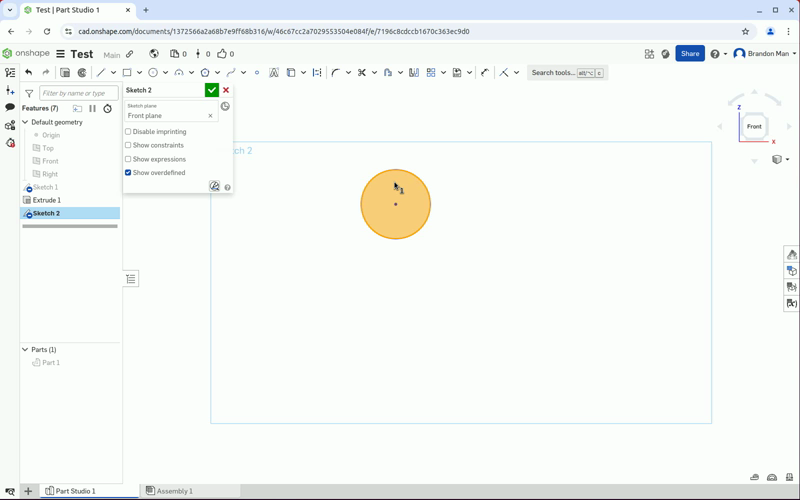
mouse_move(73, 352)
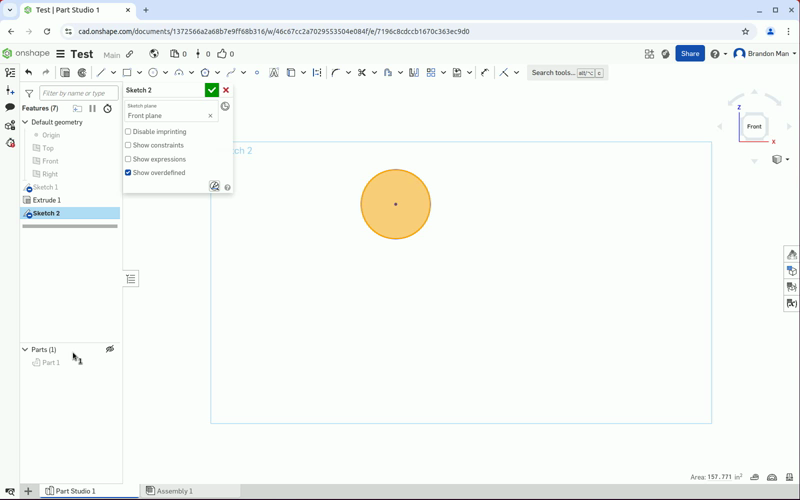
key(shift+y)
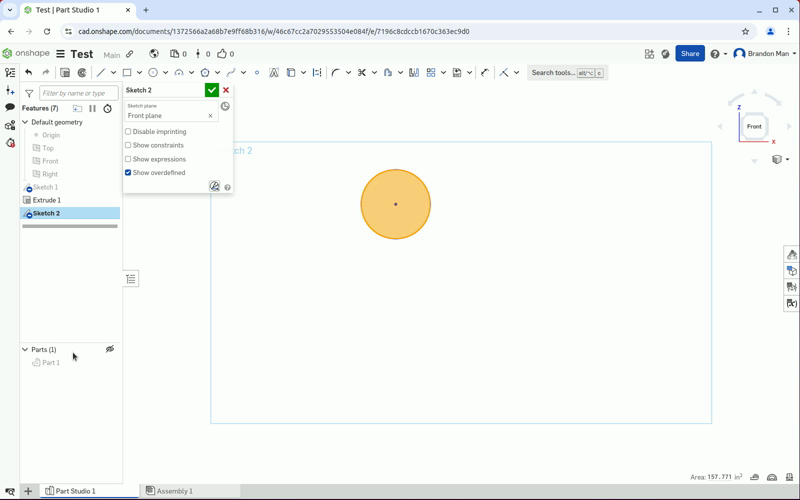
key(shift+e)
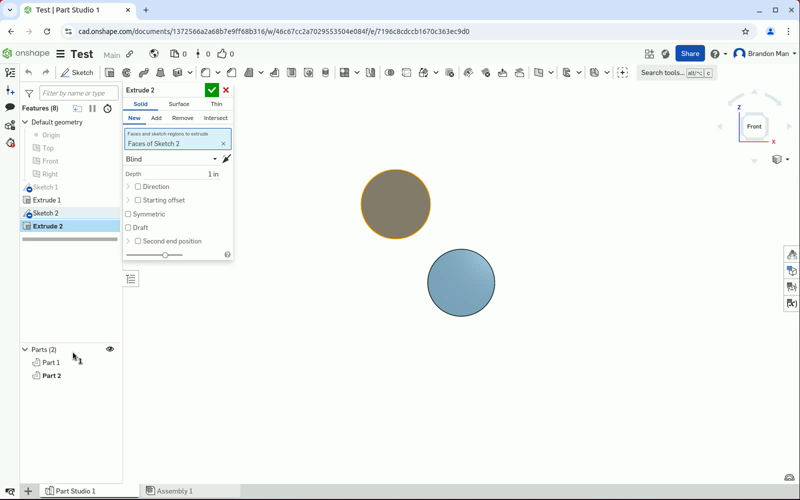
mouse_move(143, 106)
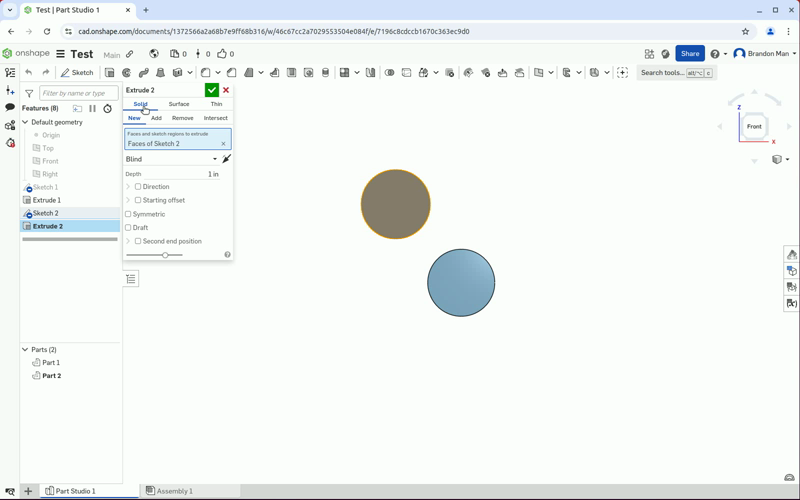
click(143, 106)
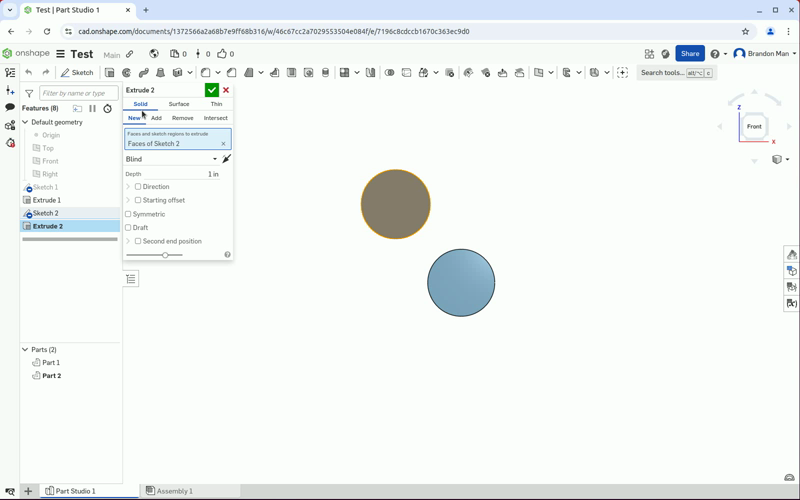
mouse_move(137, 120)
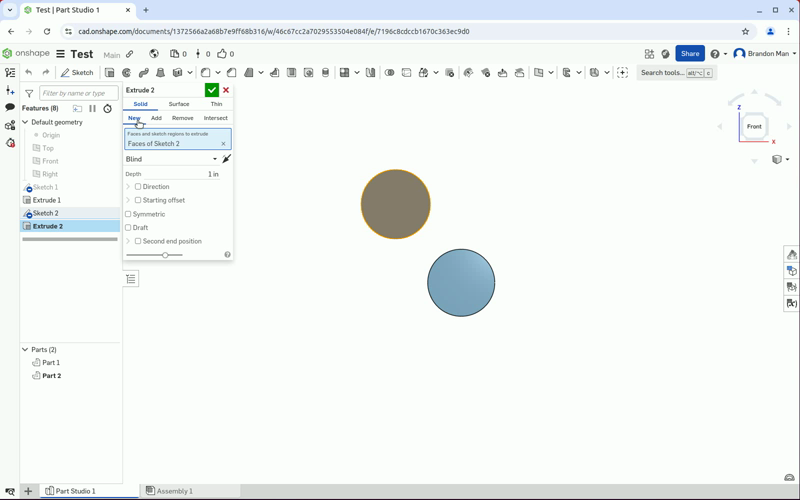
click(137, 120)
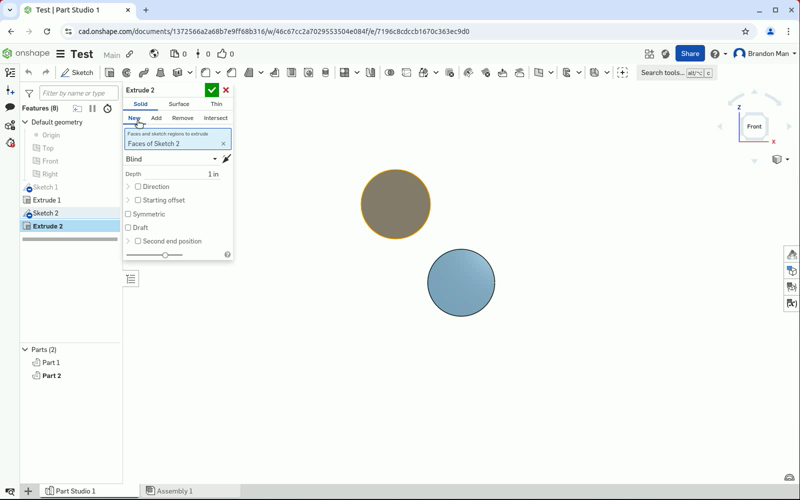
key(tab, 4)
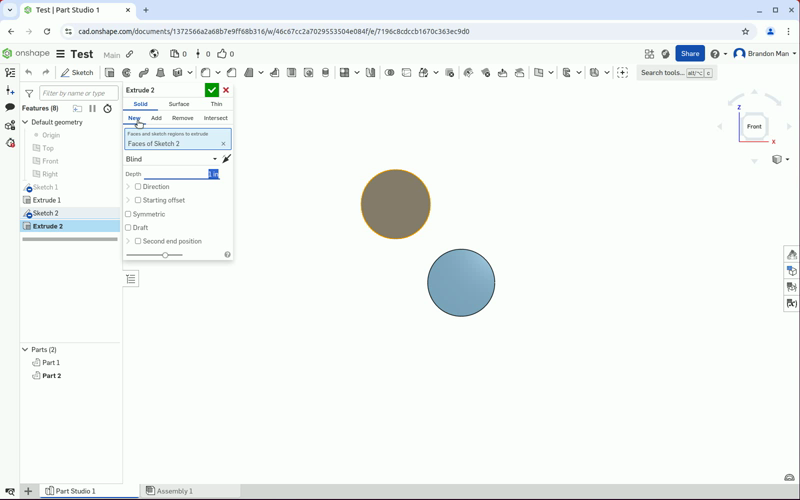
text(7.703)
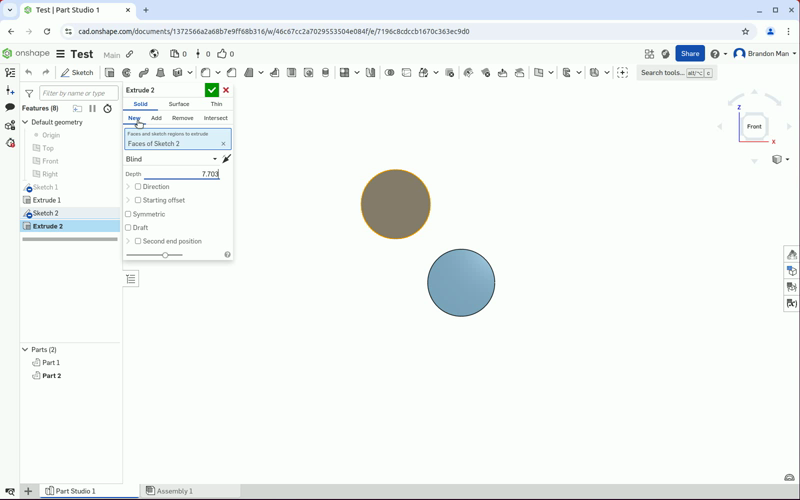
key(enter)
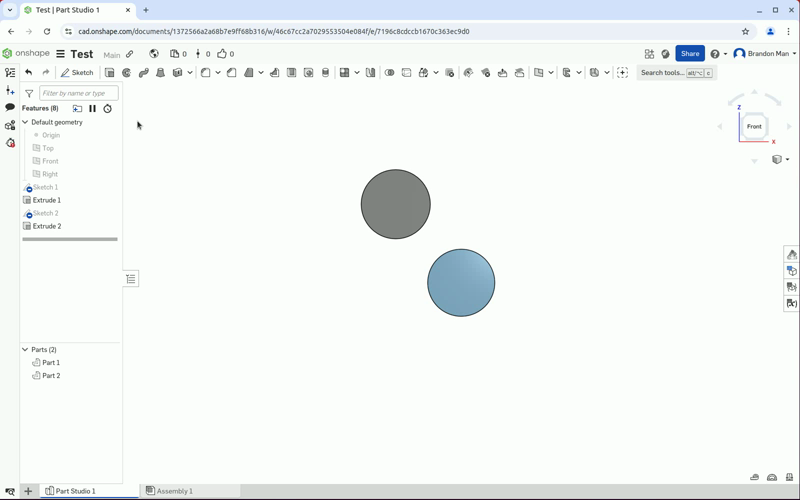
key(shift+h)
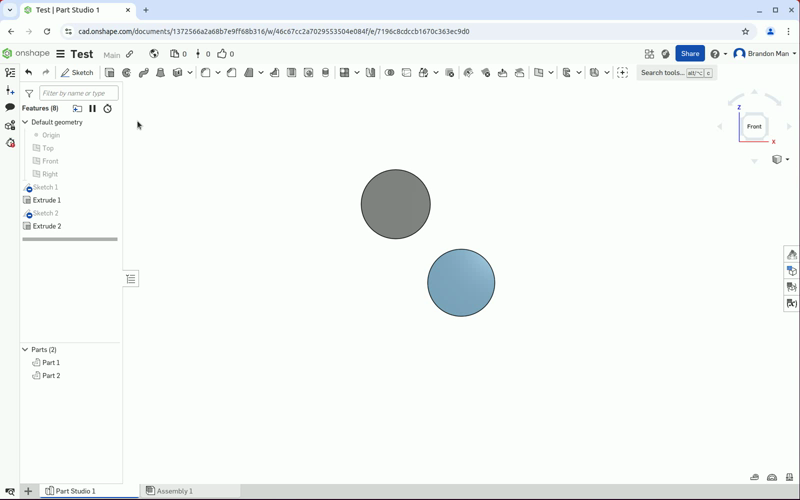
key(shift+h)
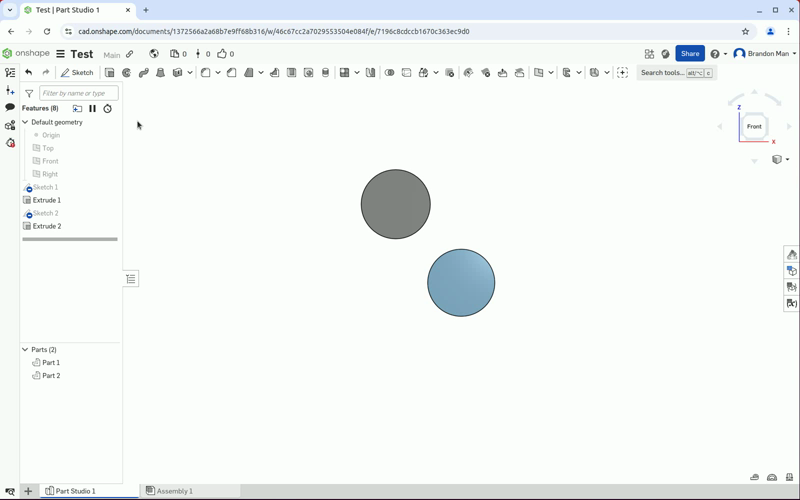
mouse_move(73, 189)
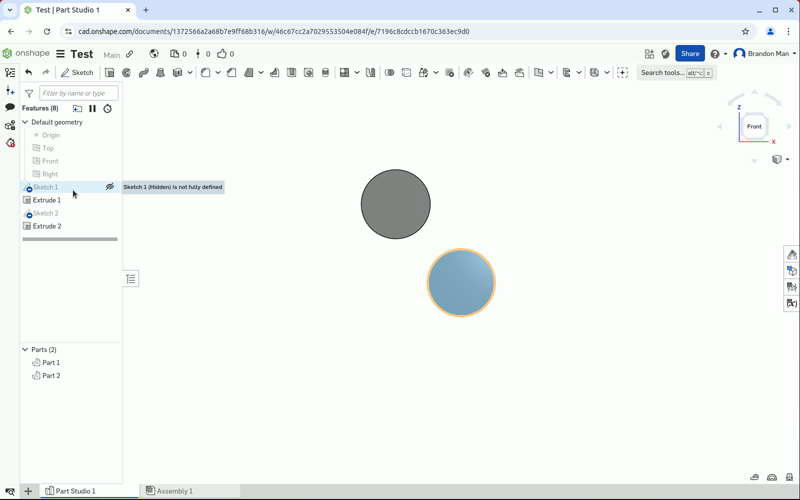
click(73, 189)
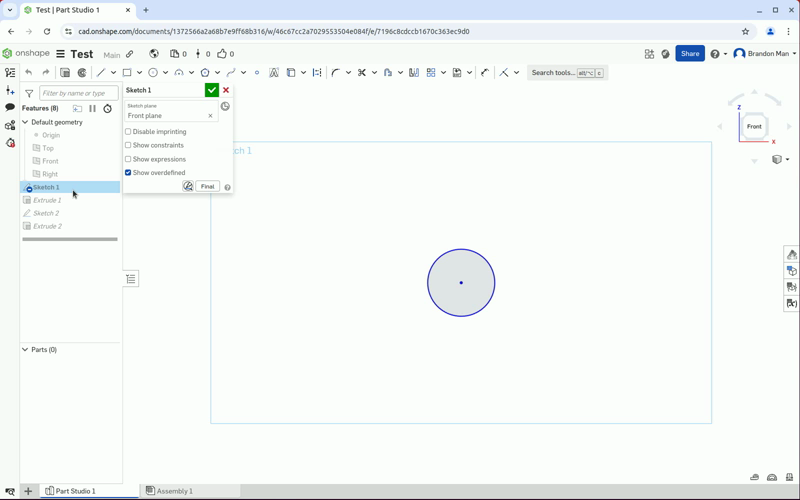
mouse_move(229, 92)
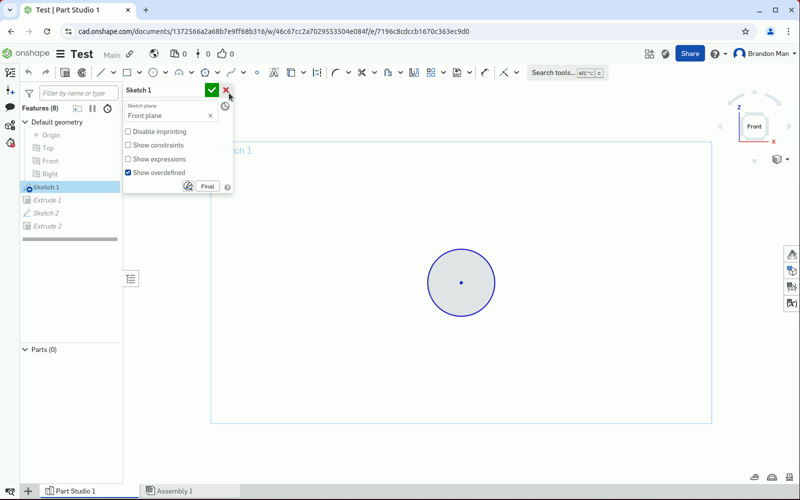
click(229, 92)
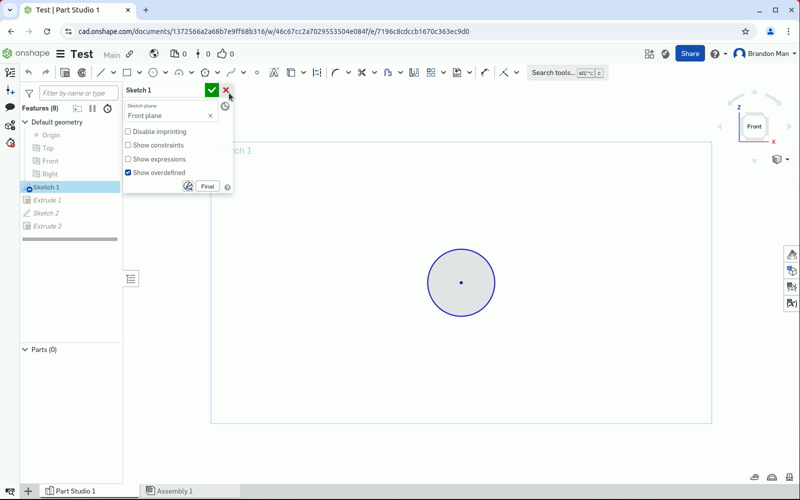
key(shift+s)
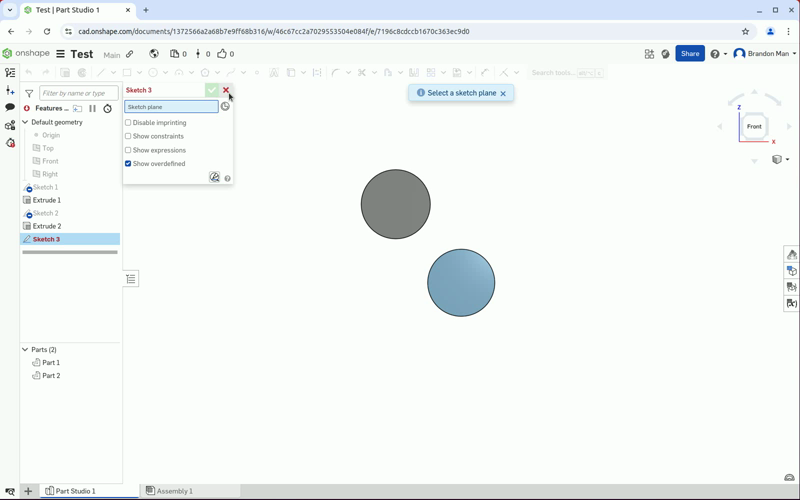
mouse_move(73, 163)
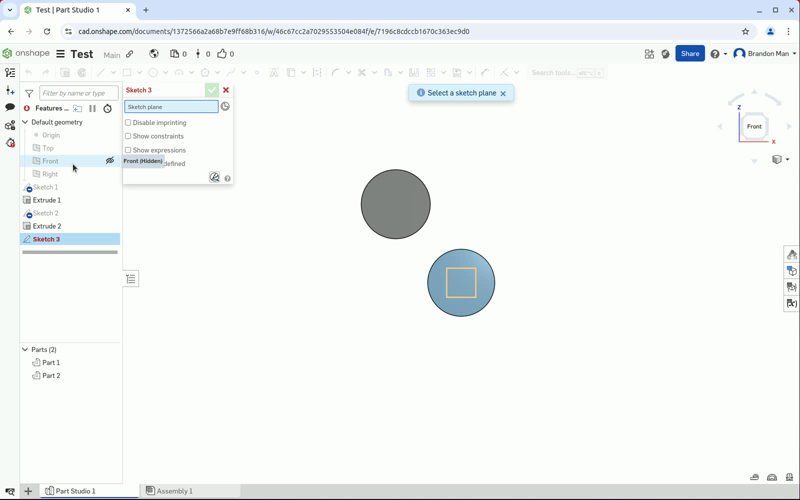
click(73, 163)
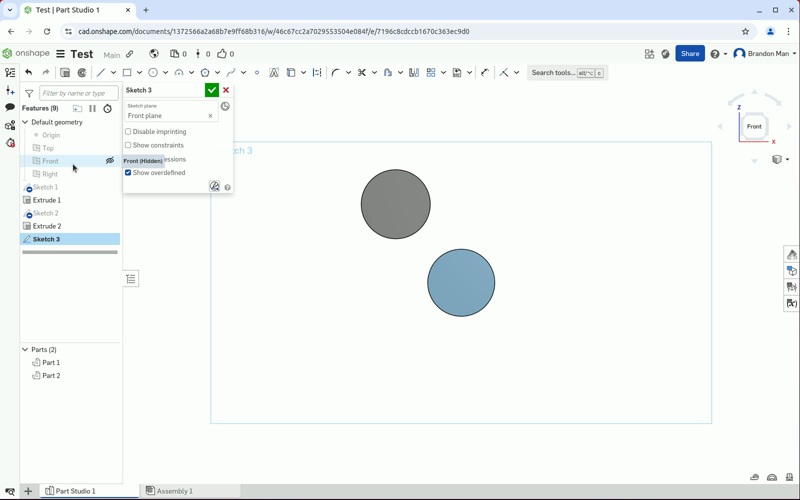
mouse_move(73, 352)
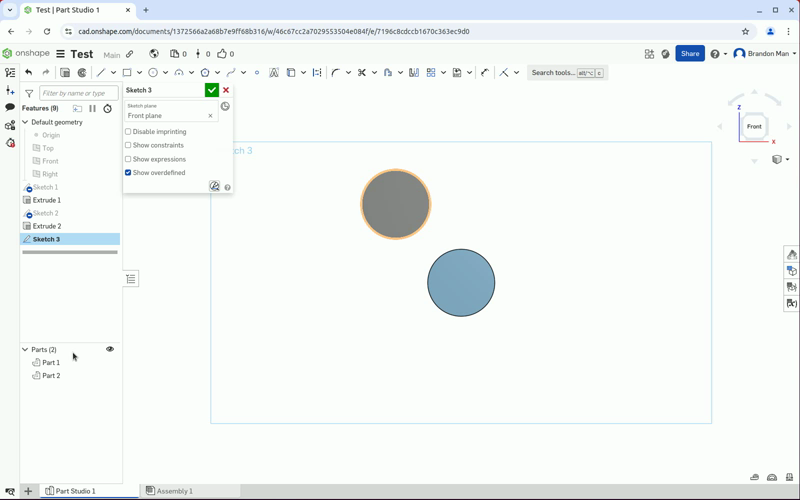
key(y)
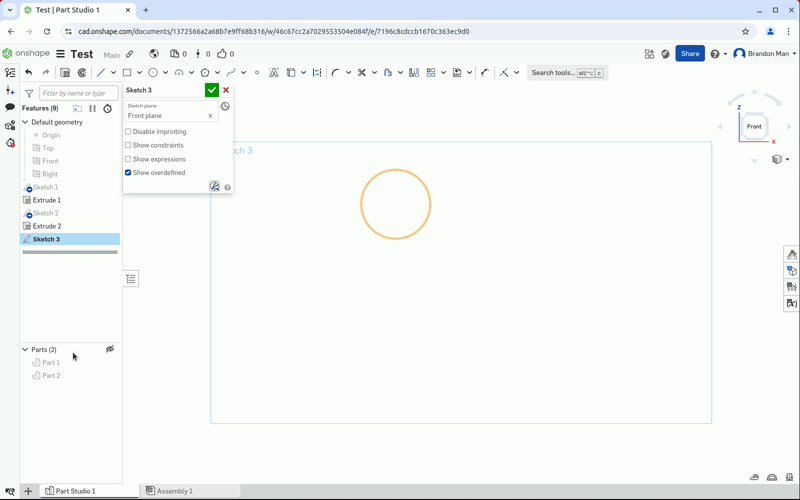
key(c)
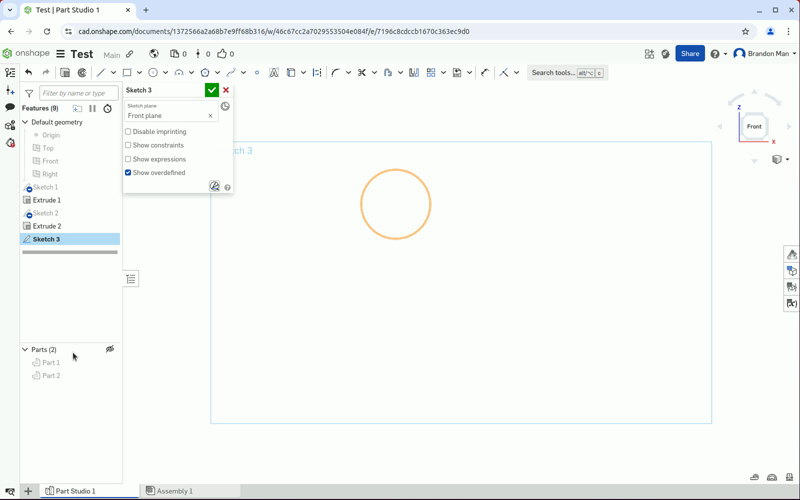
key_down(shift)
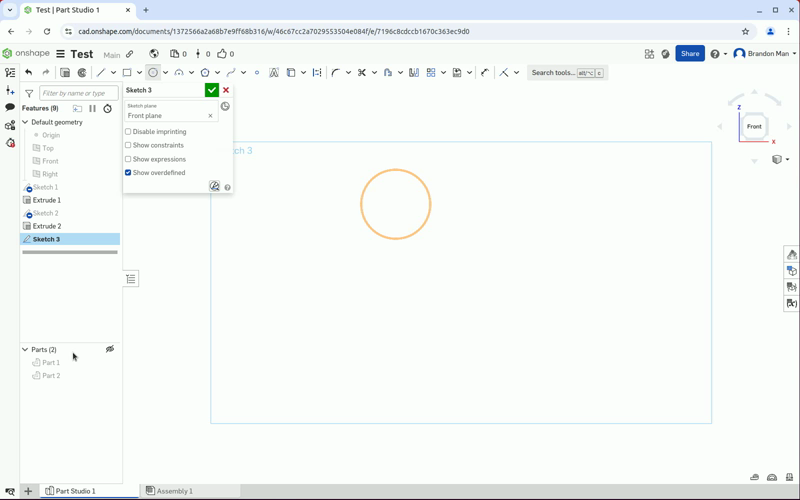
mouse_move(511, 206)
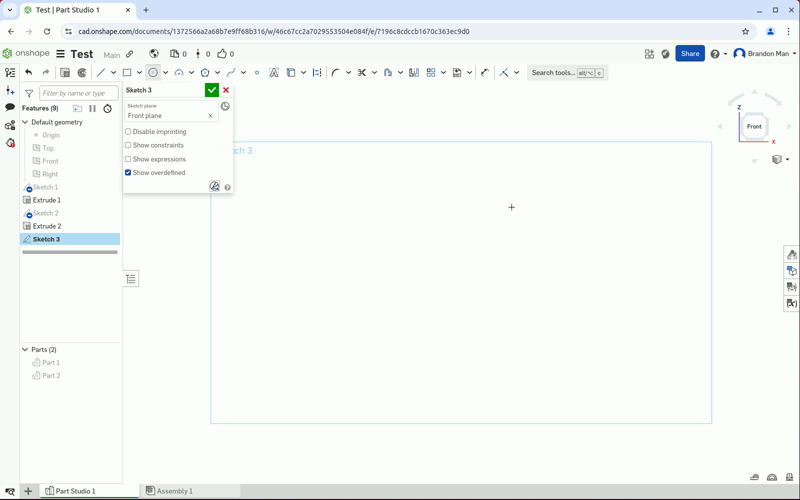
click(511, 206)
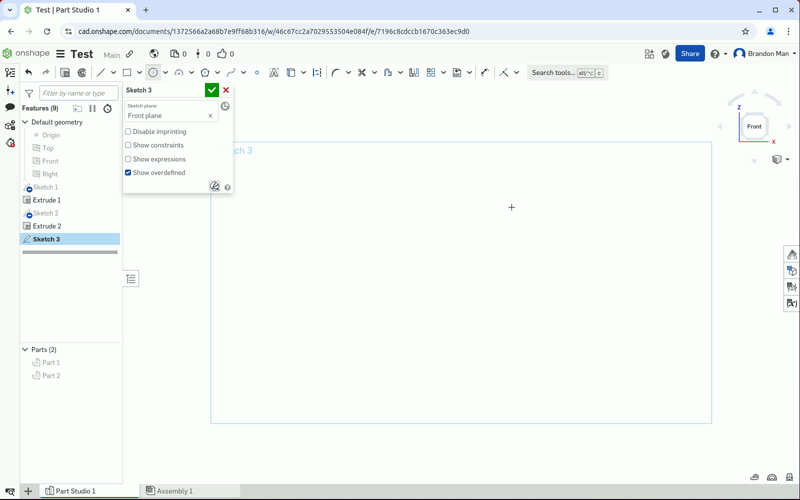
key_up(shift)
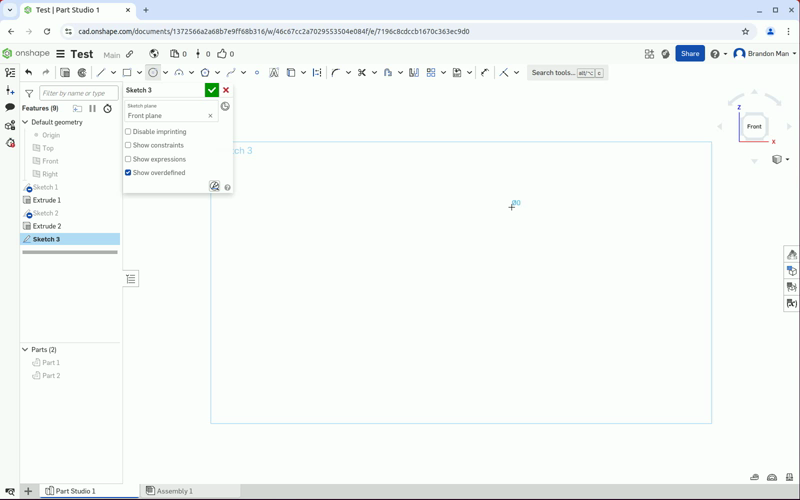
mouse_move(546, 206)
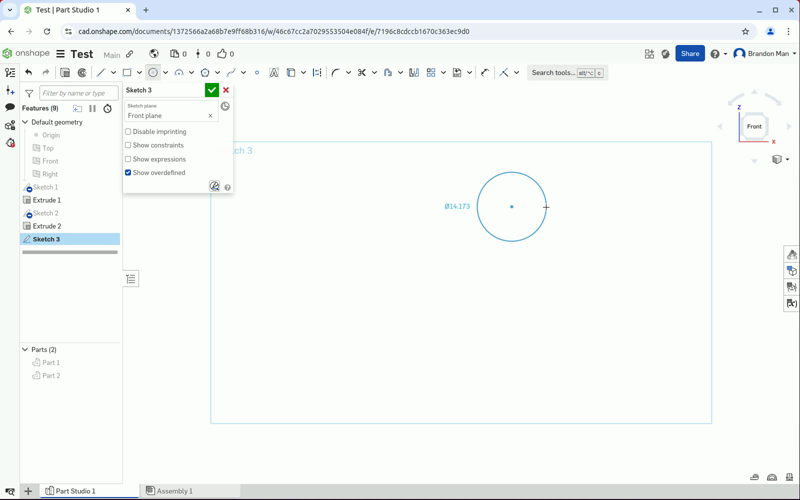
click(546, 206)
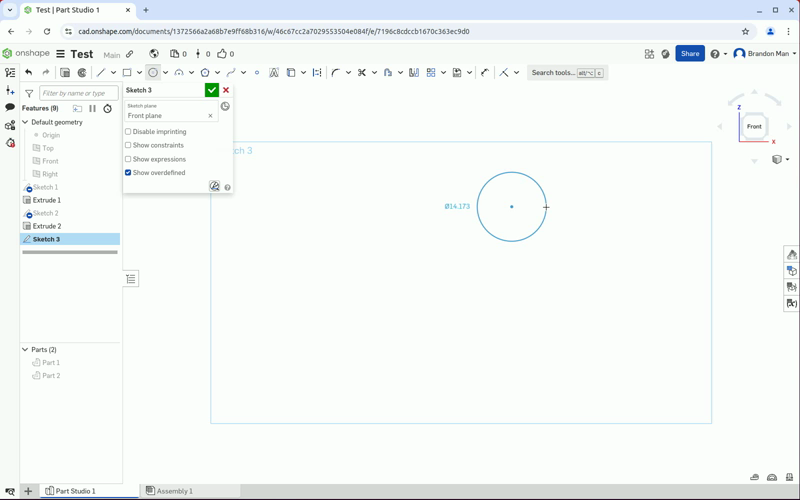
key(esc)
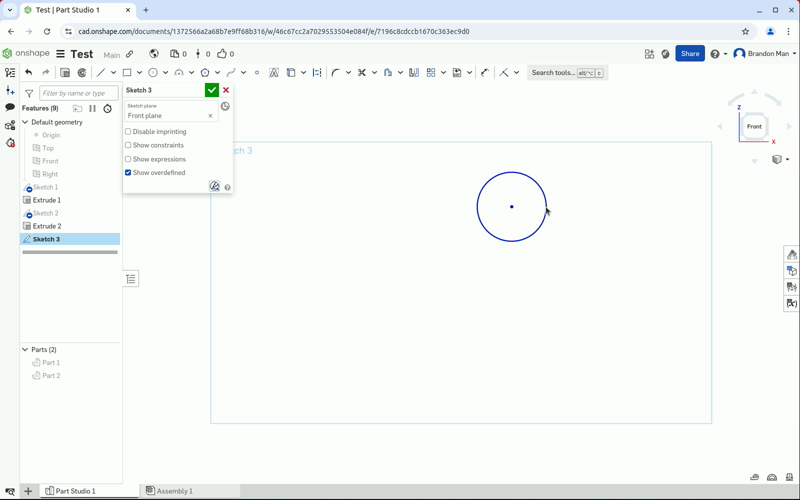
mouse_move(505, 186)
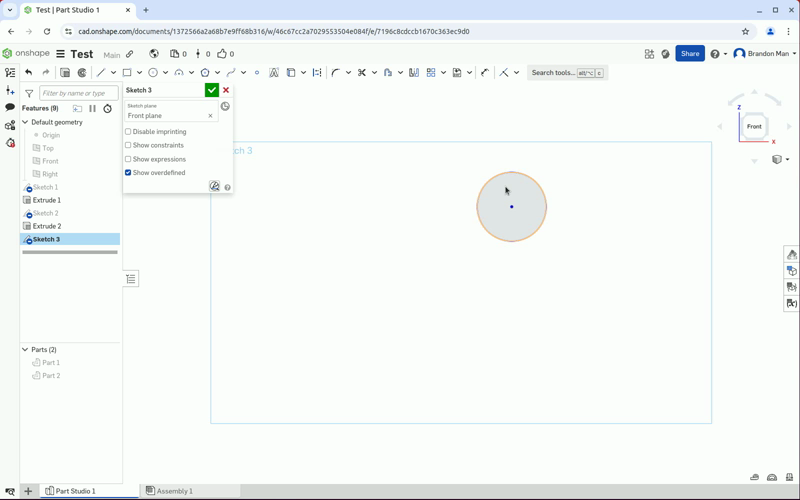
click(505, 186)
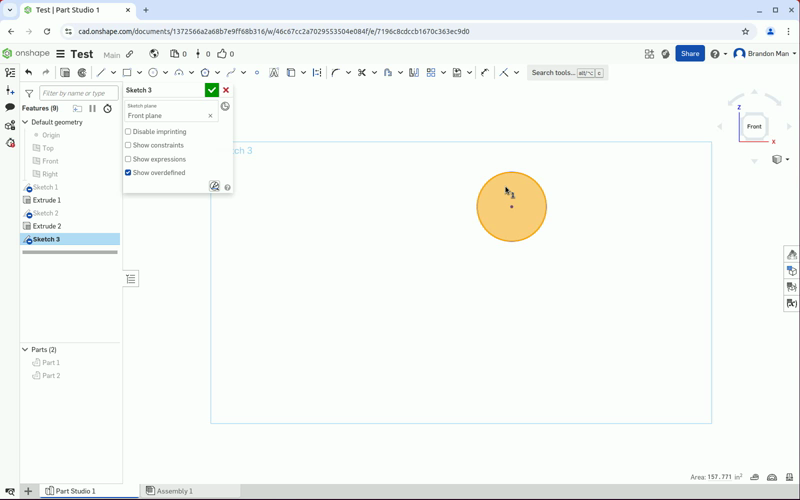
mouse_move(73, 352)
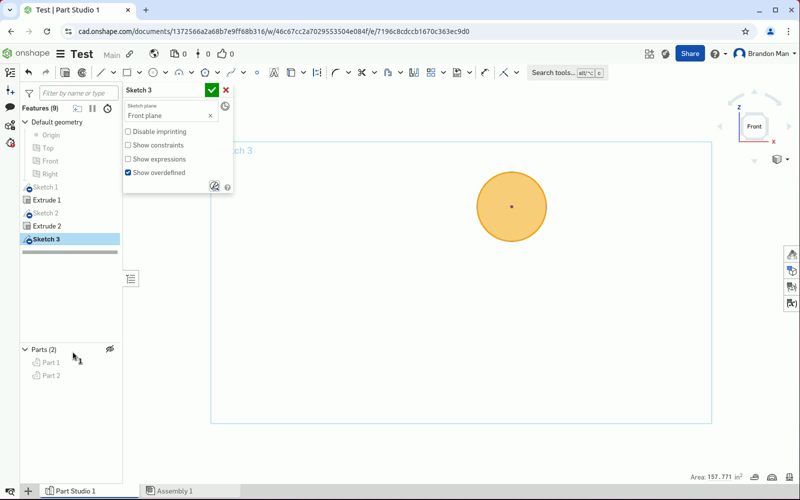
key(shift+y)
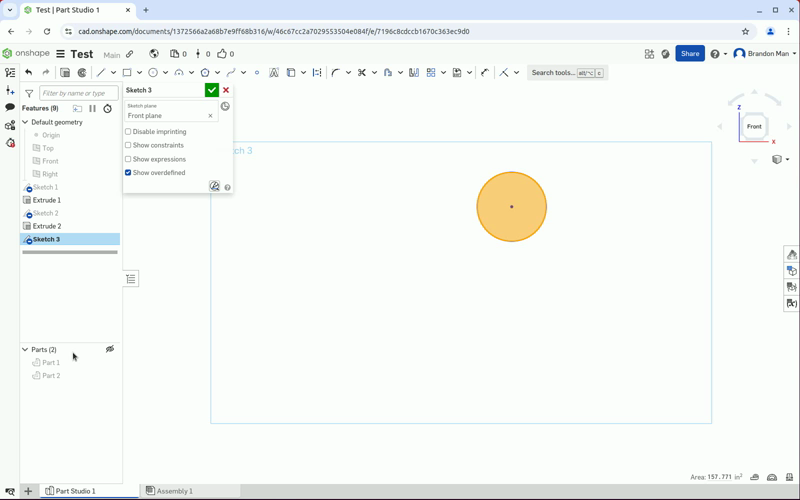
key(shift+e)
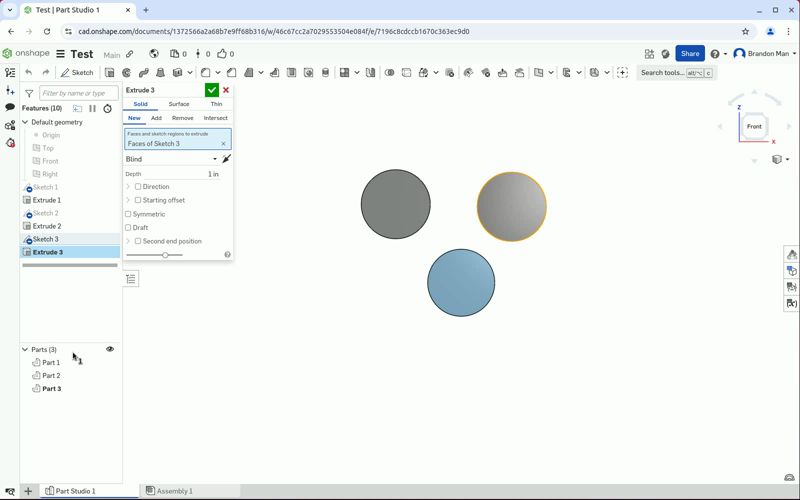
mouse_move(143, 106)
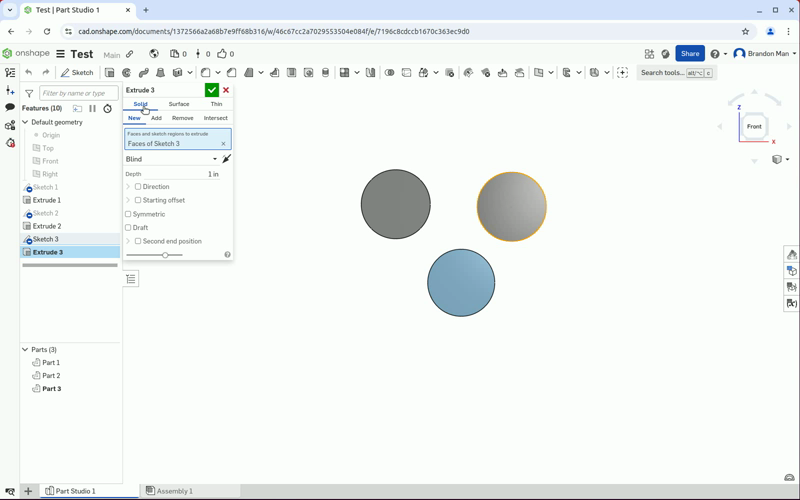
click(143, 106)
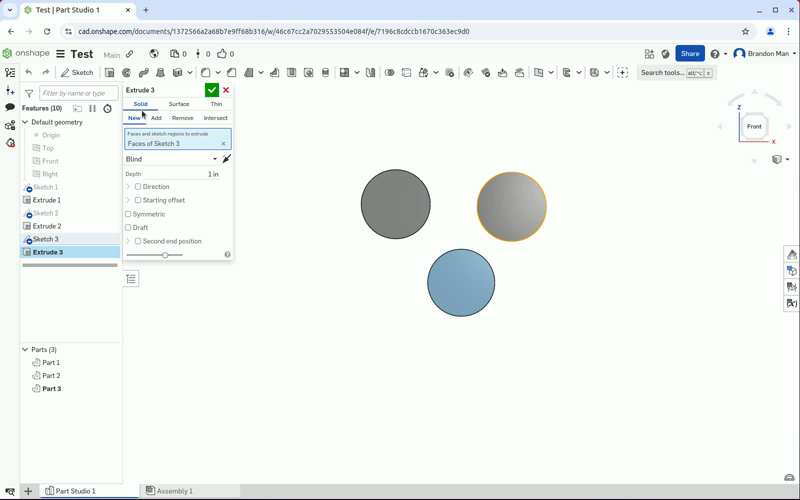
mouse_move(137, 120)
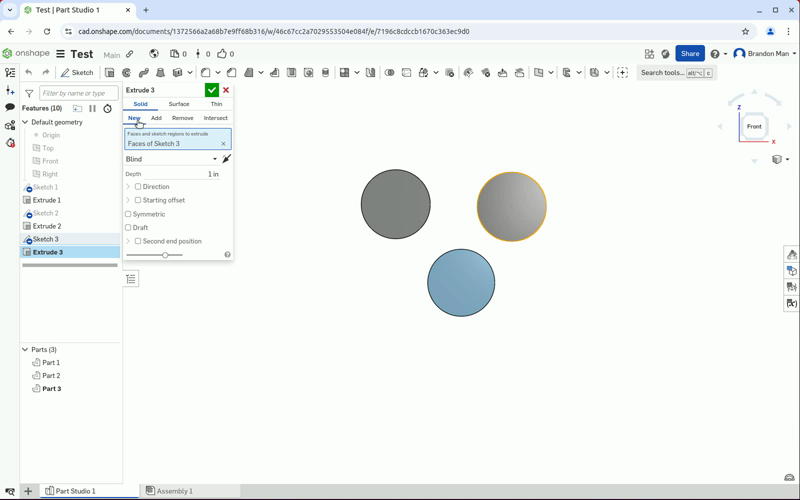
click(137, 120)
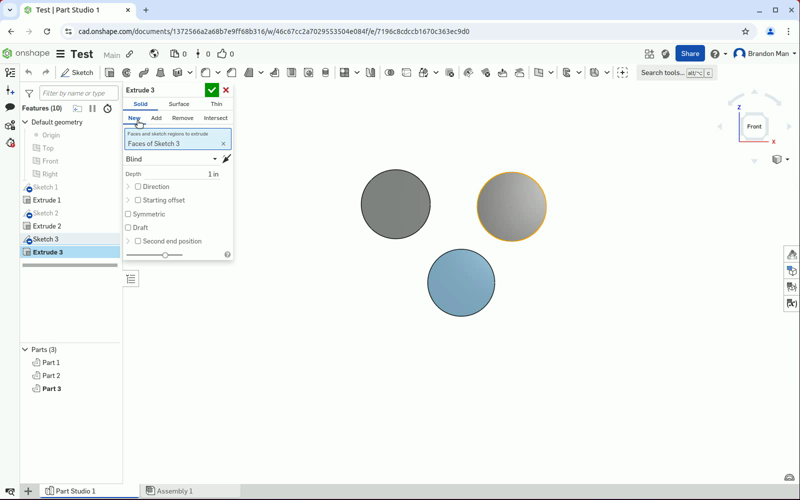
key(tab, 4)
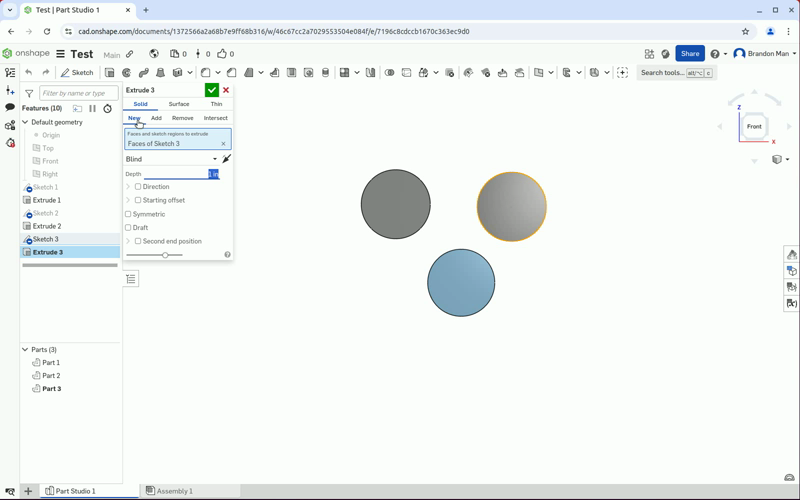
text(7.703)
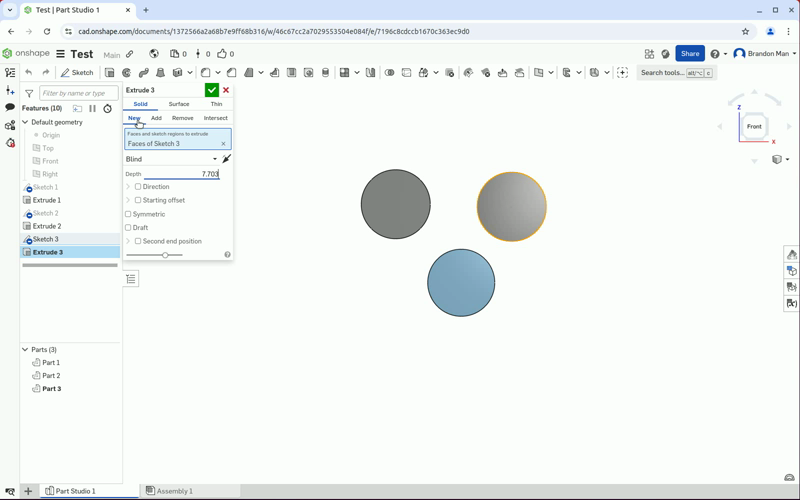
key(enter)
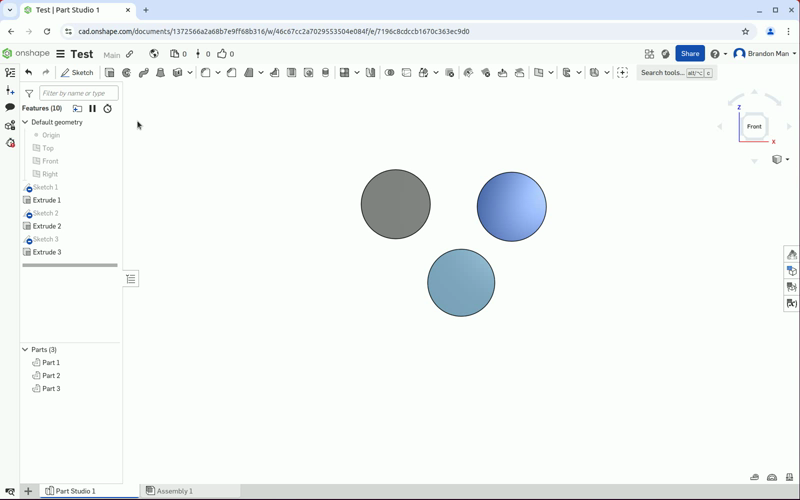
key(shift+h)
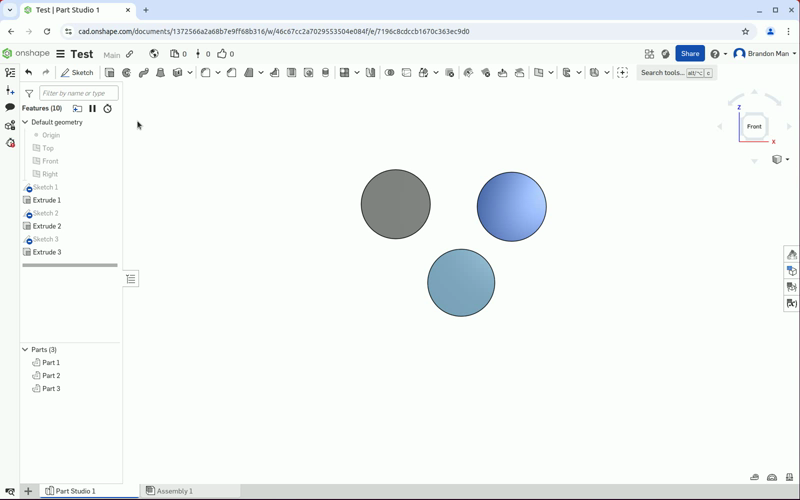
key(shift+h)
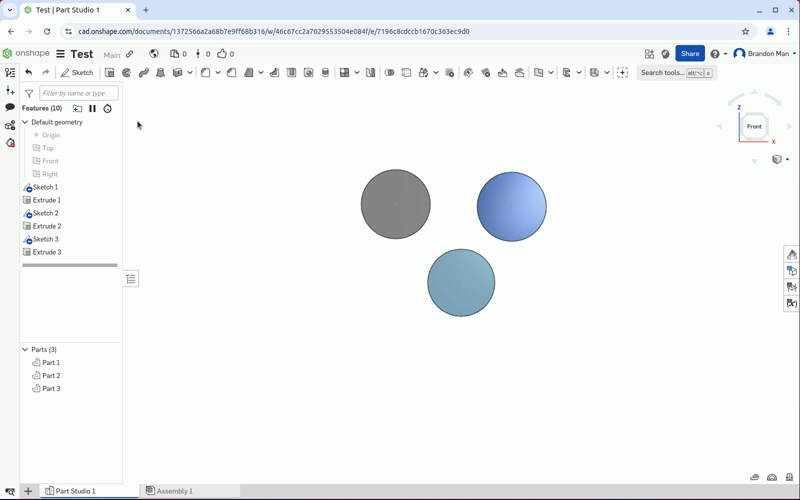
key(shift+7)
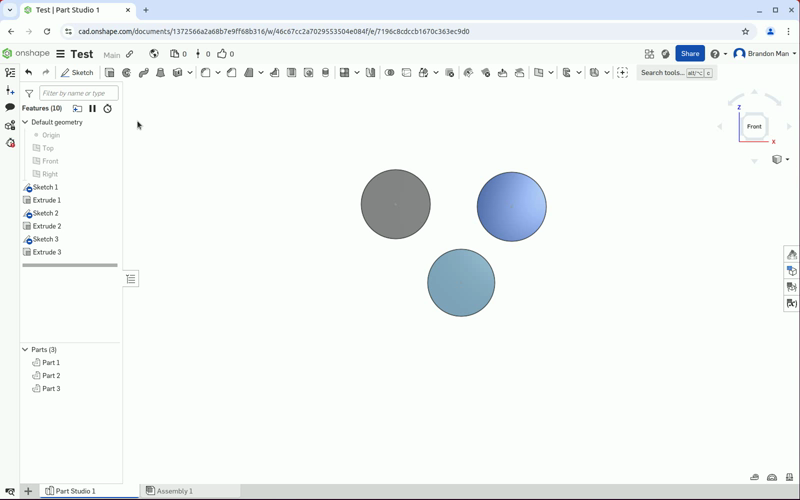
key(left, 2)
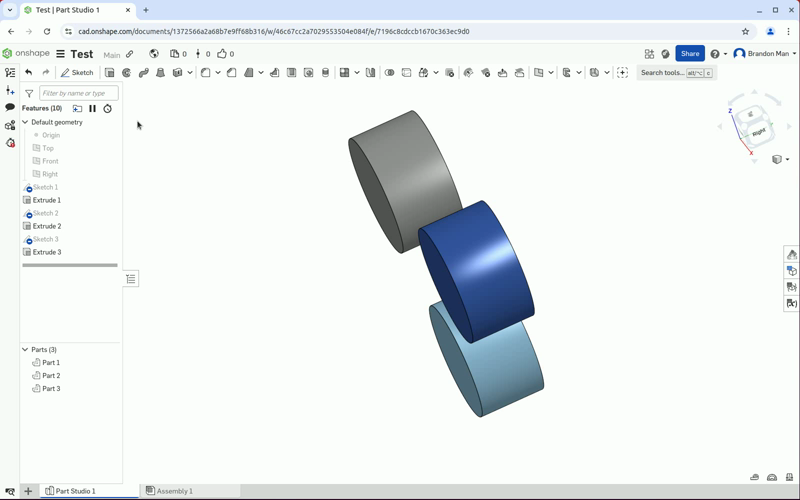
key(down, 2)
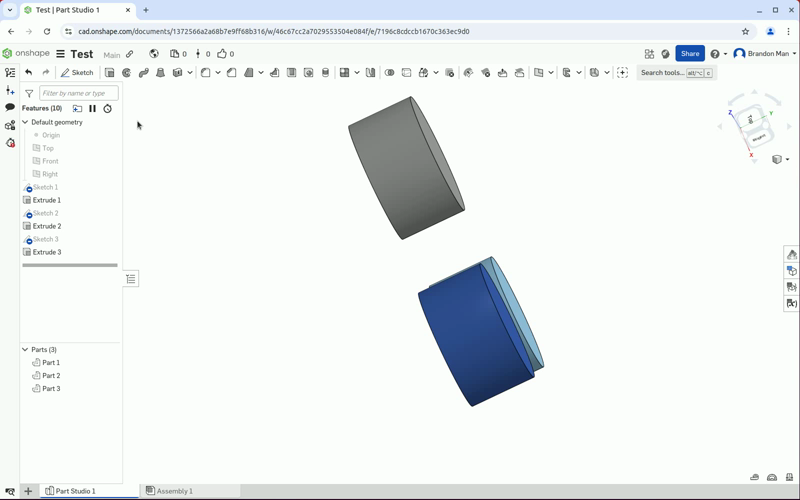
key(up, 2)
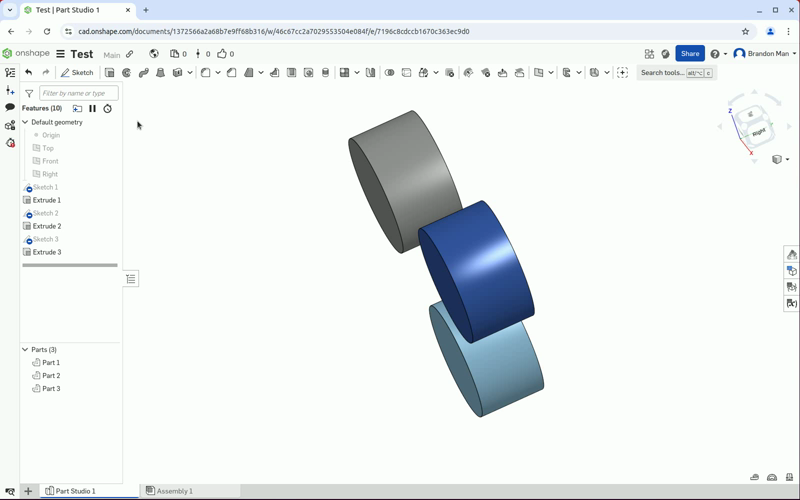
key(right, 2)
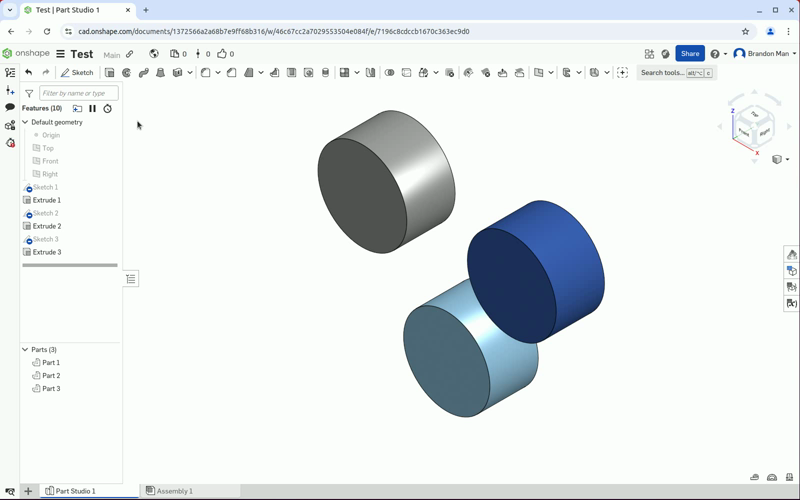
mouse_move(73, 189)
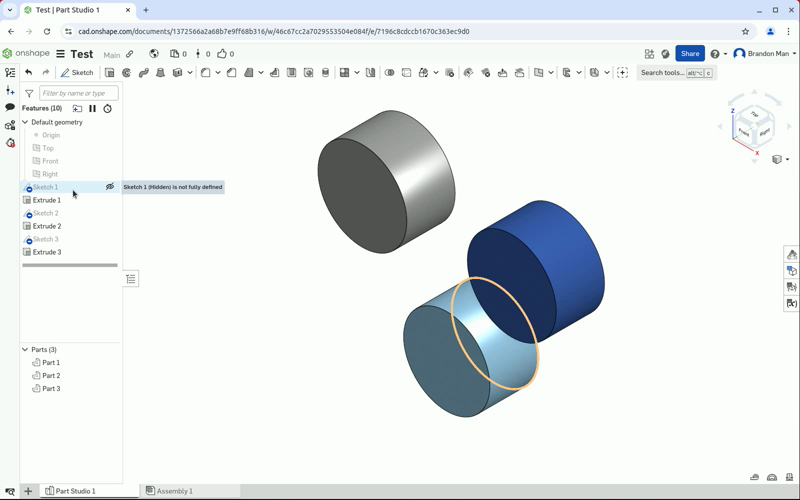
click(73, 189)